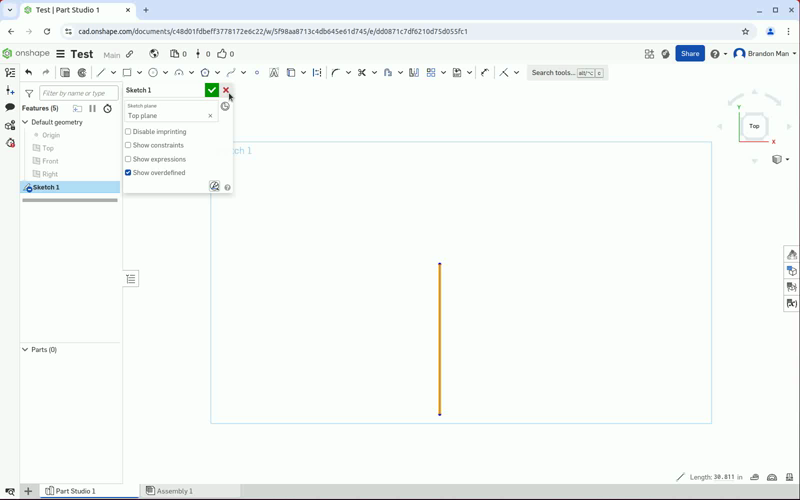
key(shift+h)
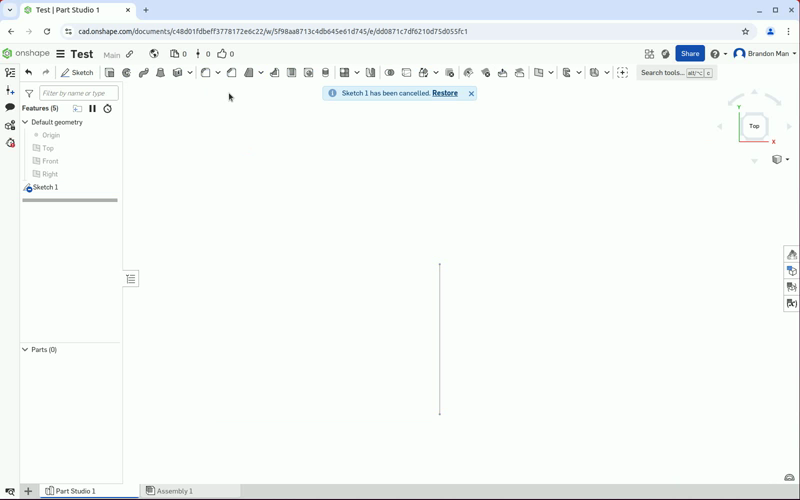
key(shift+s)
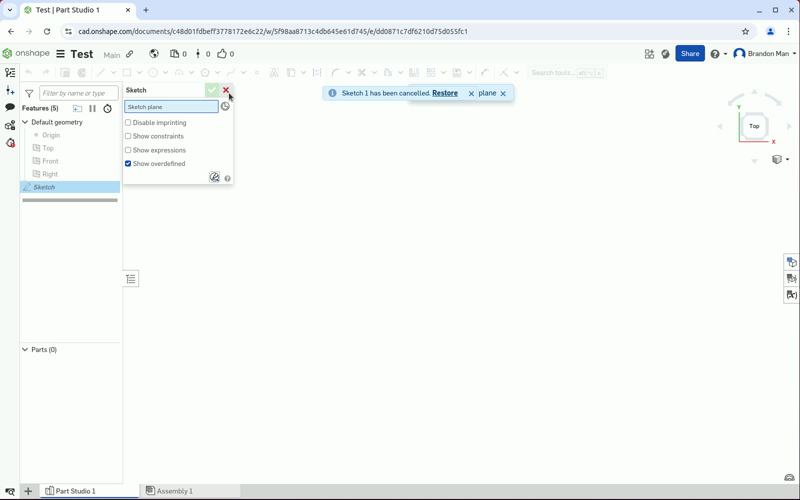
mouse_move(73, 150)
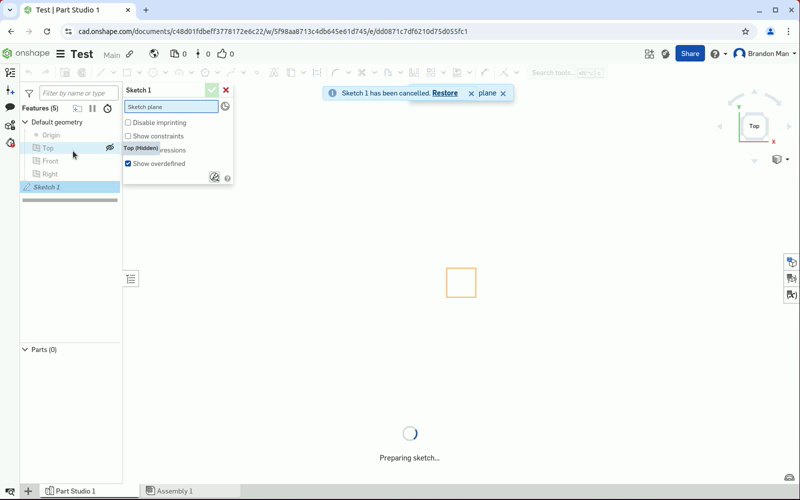
click(73, 150)
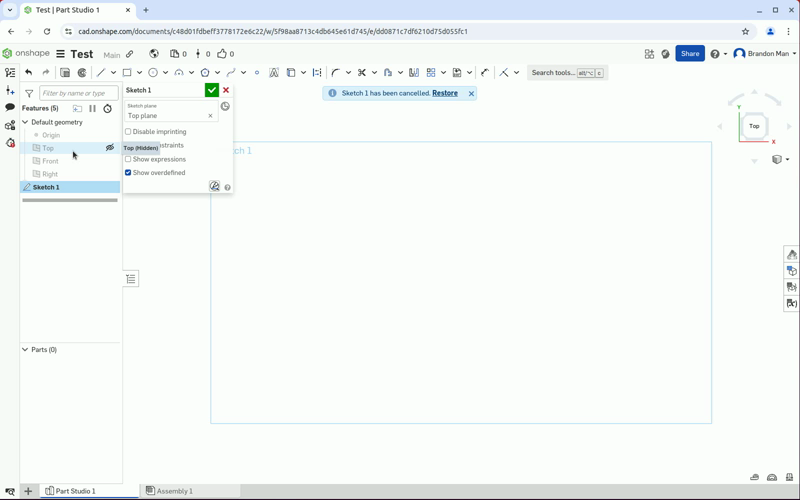
mouse_move(73, 352)
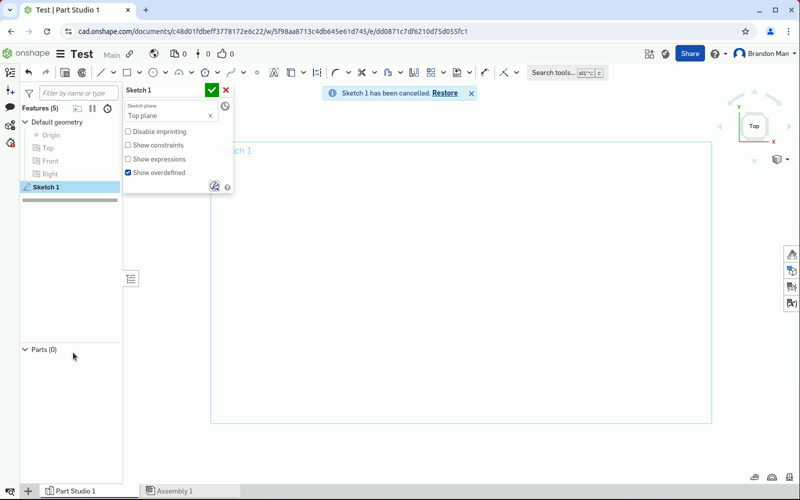
key(y)
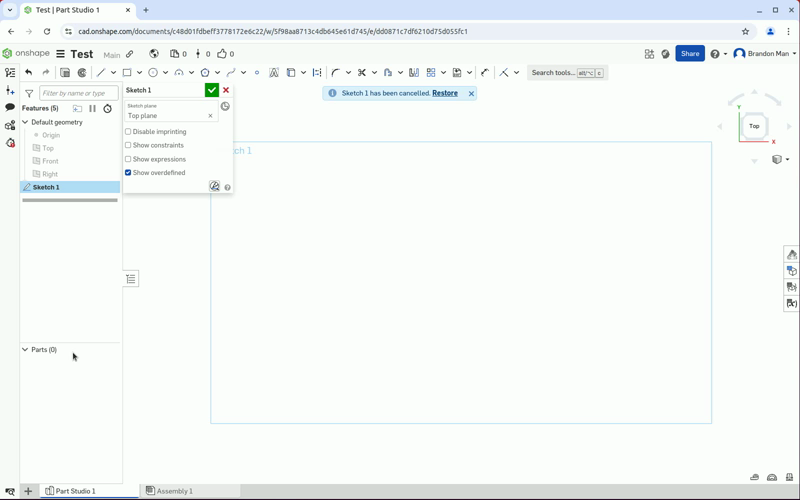
key(l)
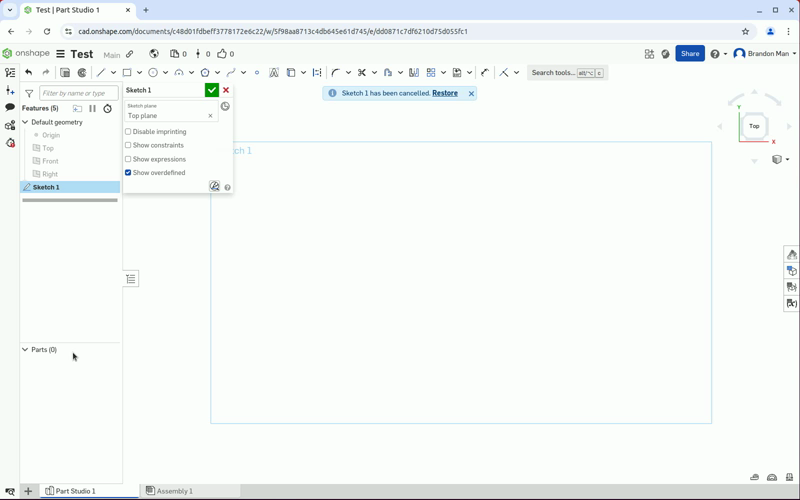
key_down(shift)
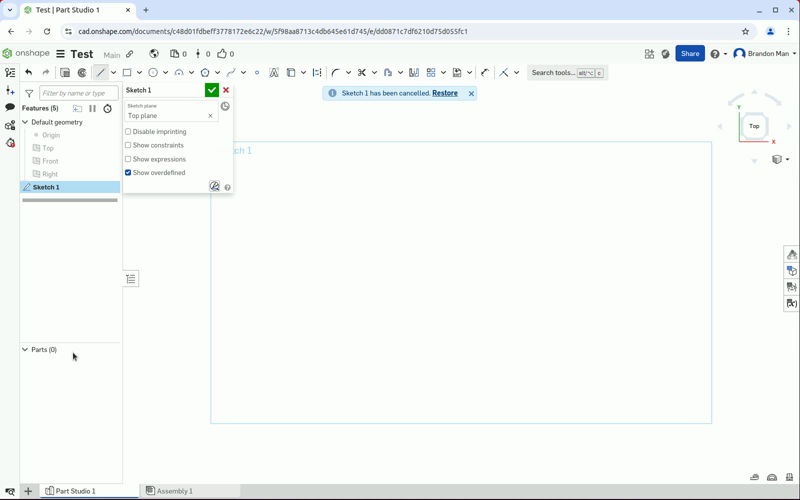
mouse_move(460, 282)
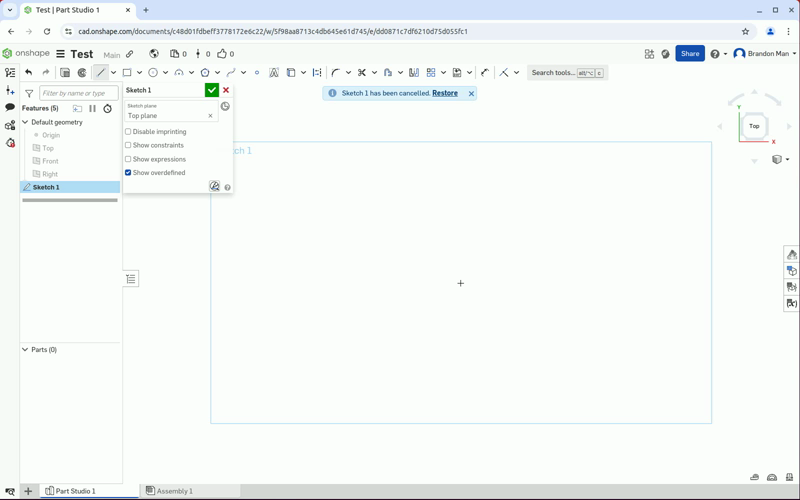
click(460, 282)
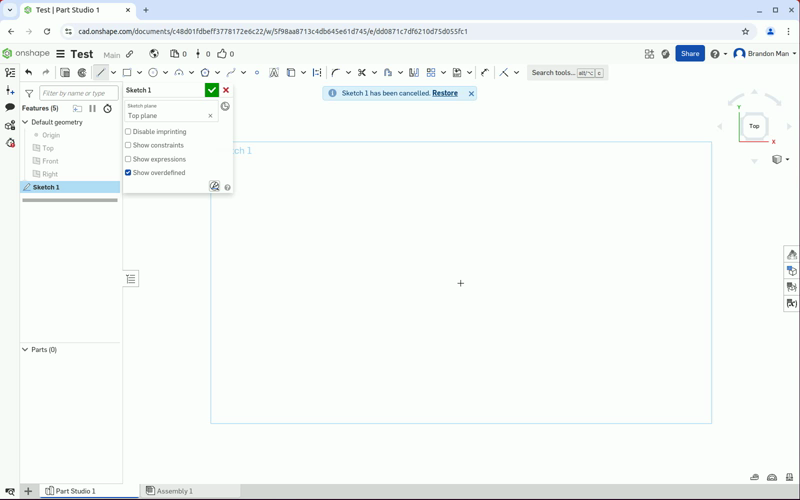
key_up(shift)
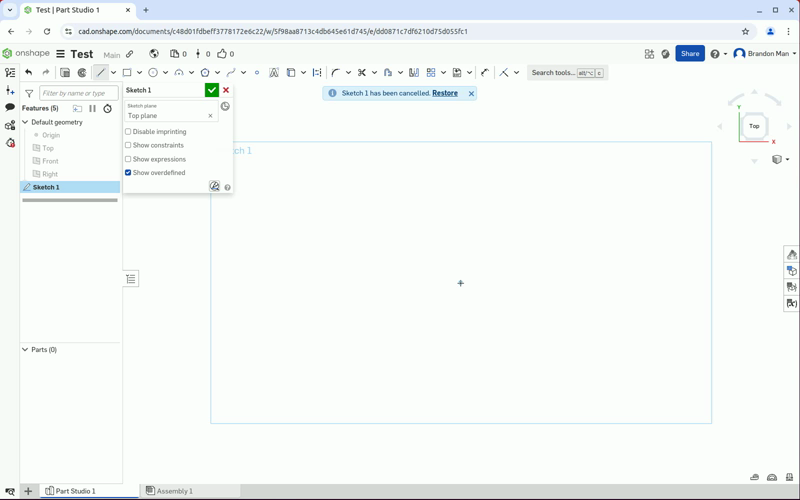
key_down(shift)
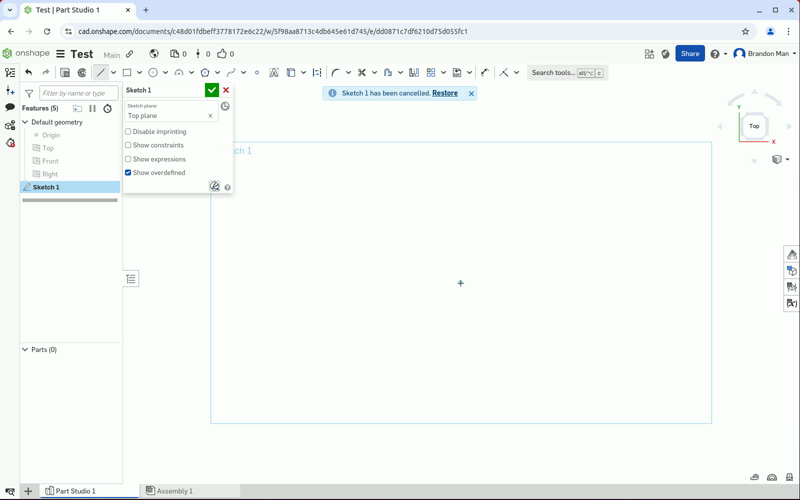
mouse_move(531, 282)
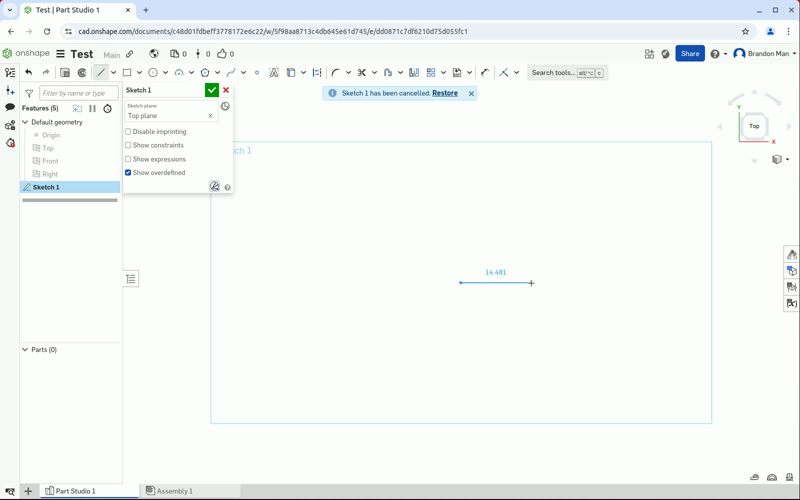
click(531, 282)
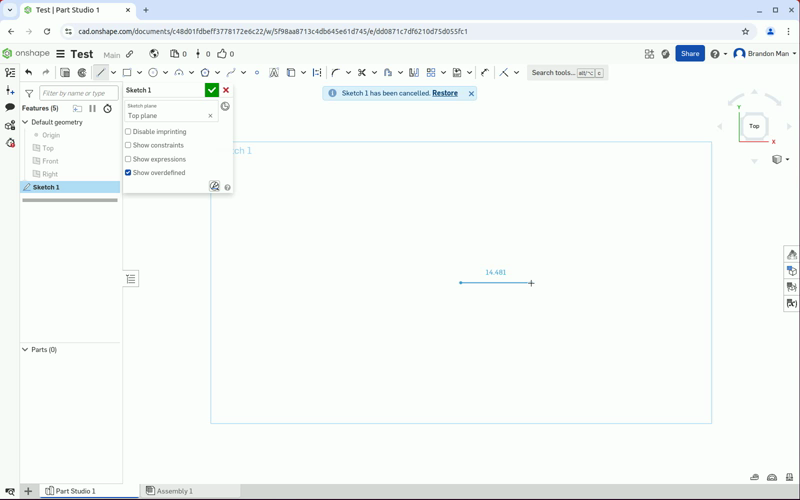
key_up(shift)
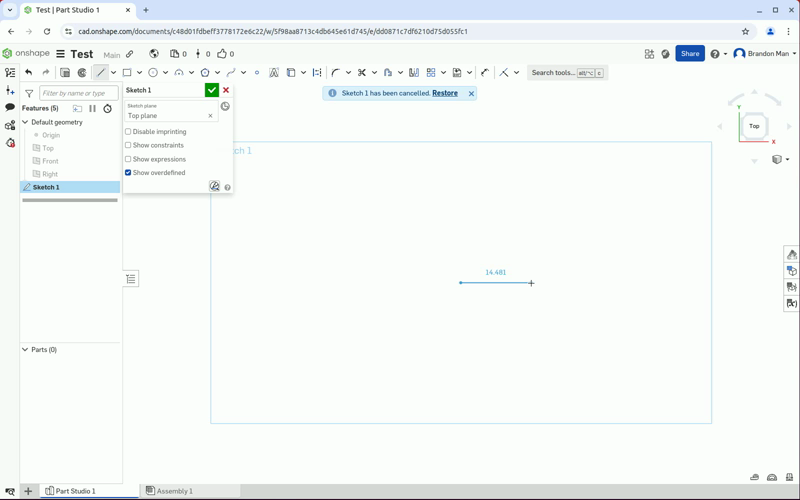
key(esc)
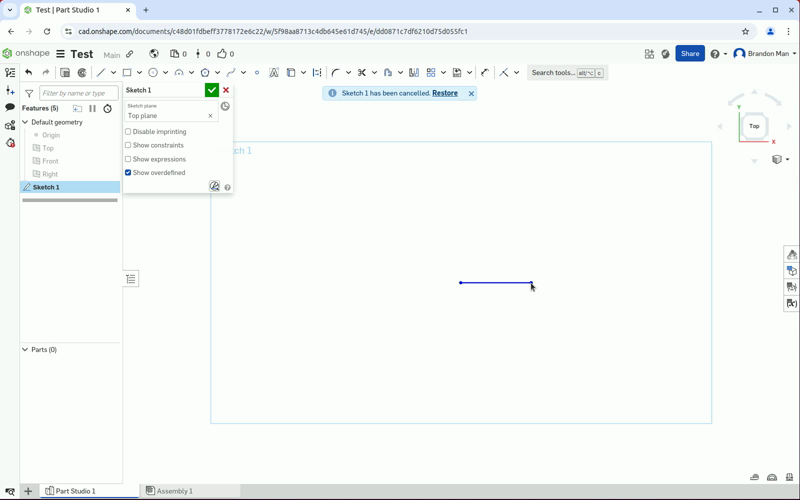
key(a)
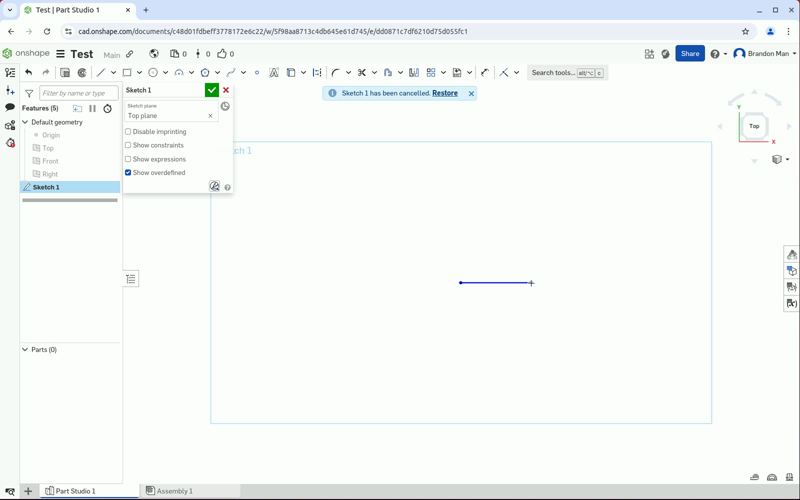
mouse_move(531, 282)
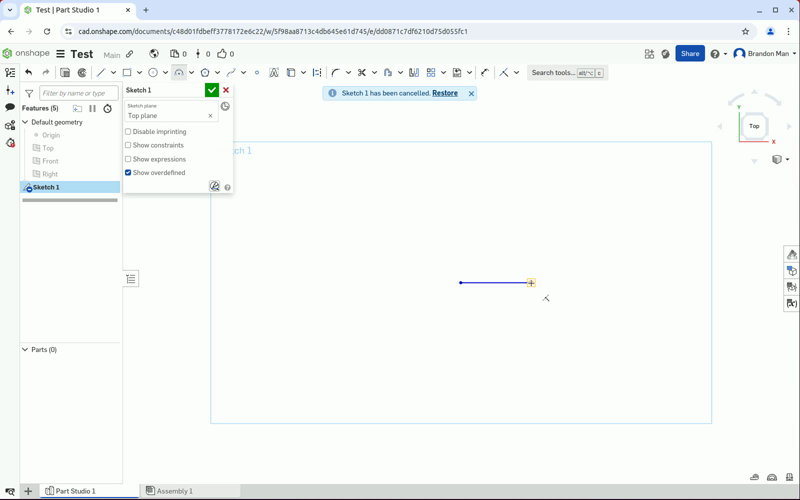
click(531, 282)
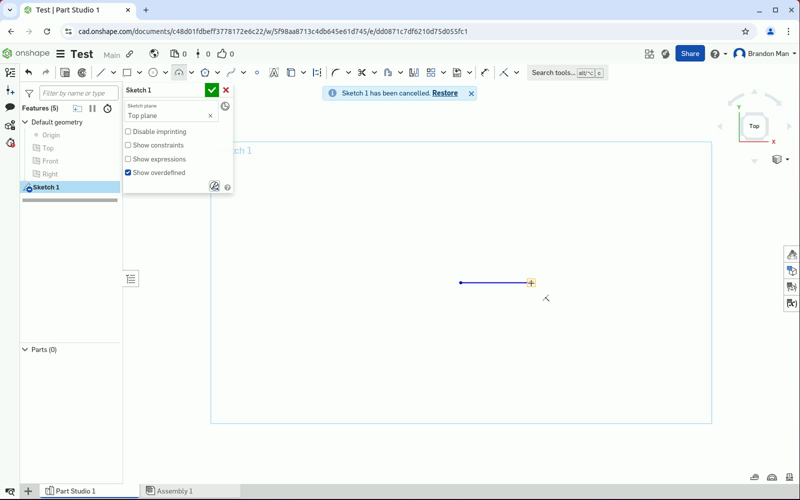
key_down(shift)
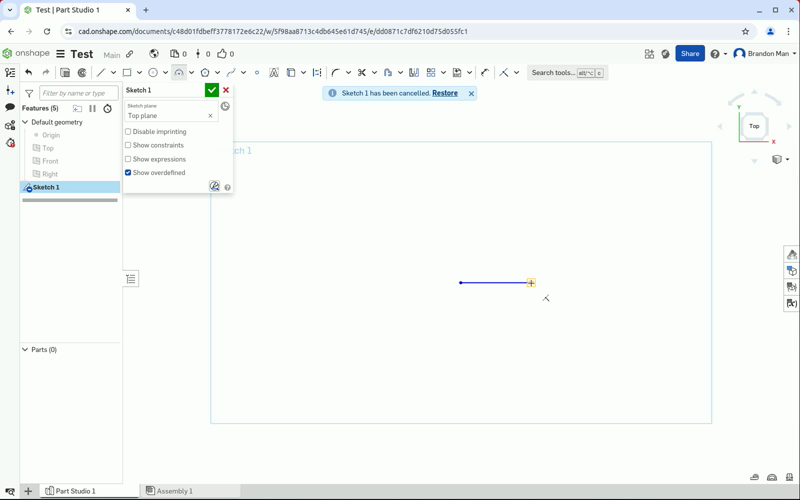
mouse_move(531, 255)
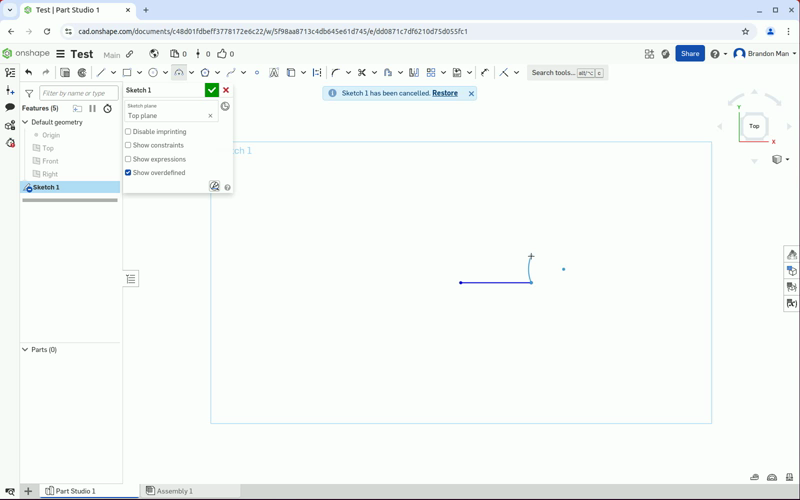
click(531, 255)
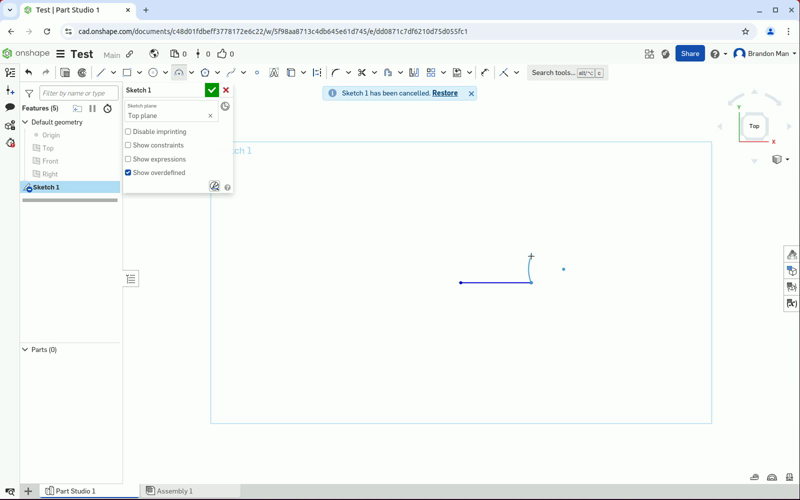
mouse_move(544, 269)
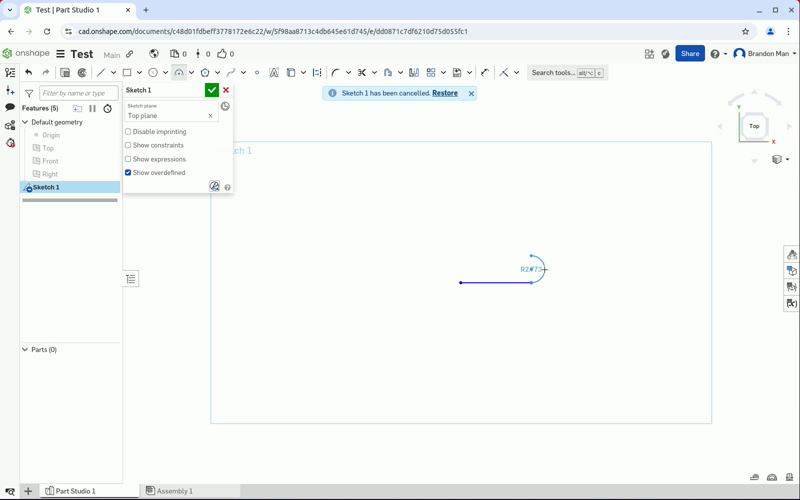
click(544, 269)
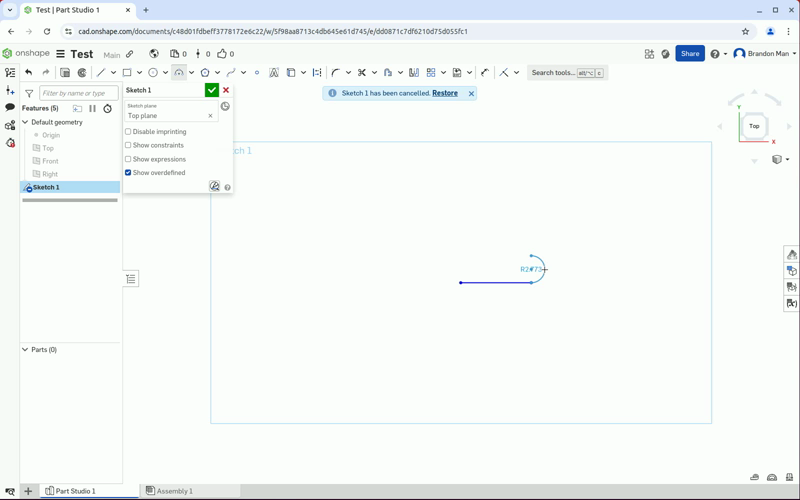
key_up(shift)
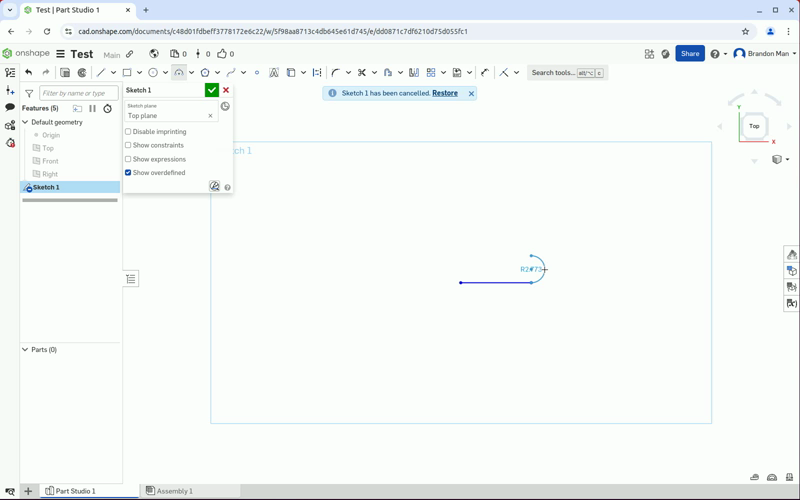
key(esc)
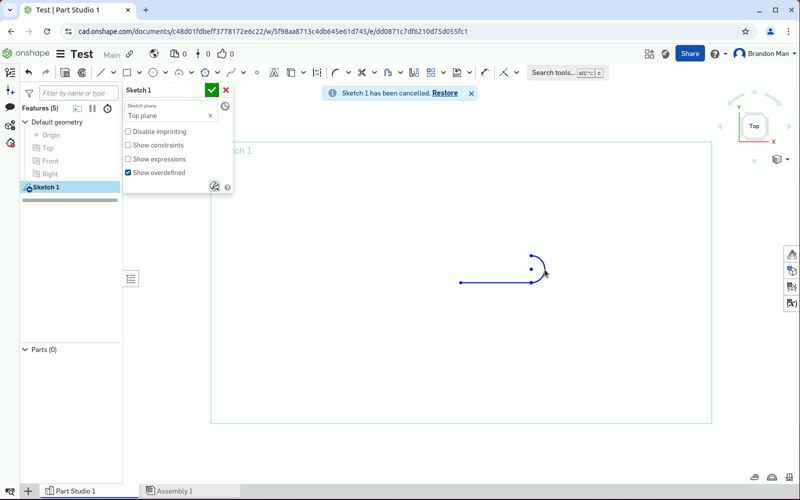
key(l)
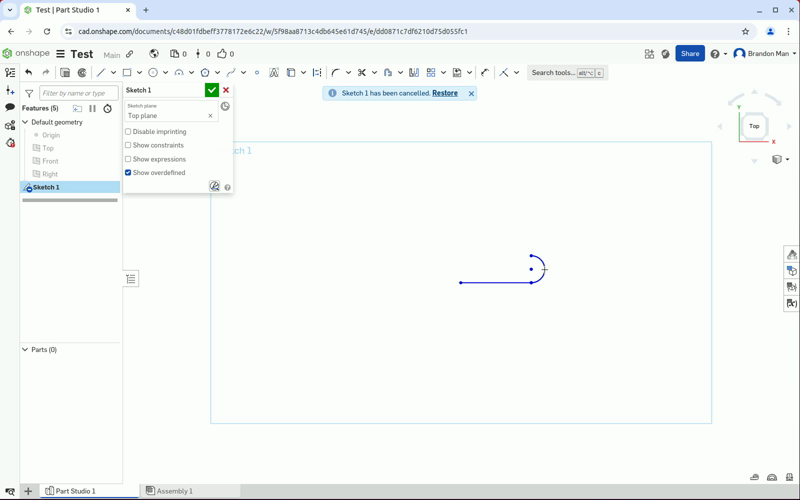
mouse_move(531, 255)
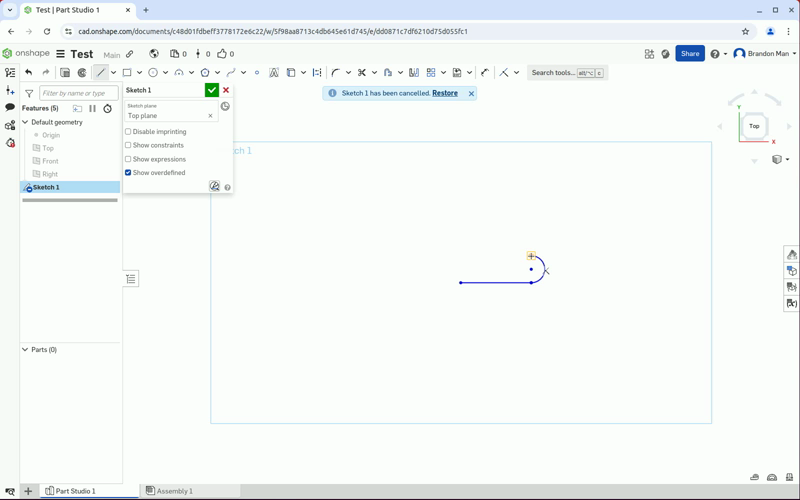
click(531, 255)
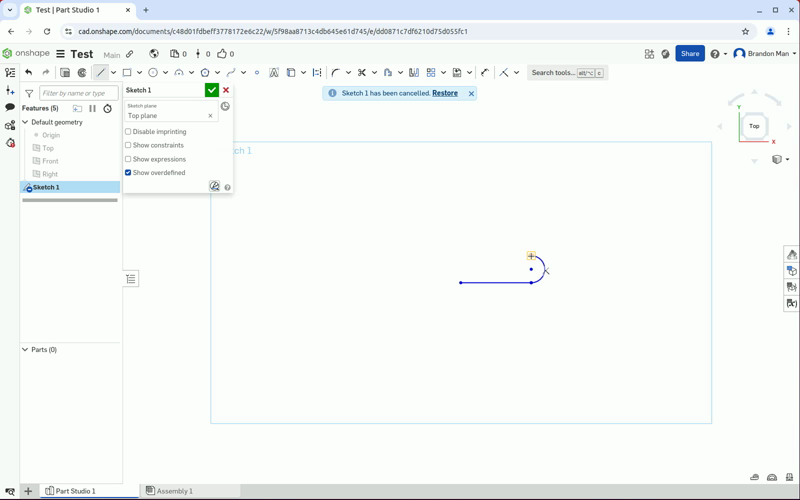
key_down(shift)
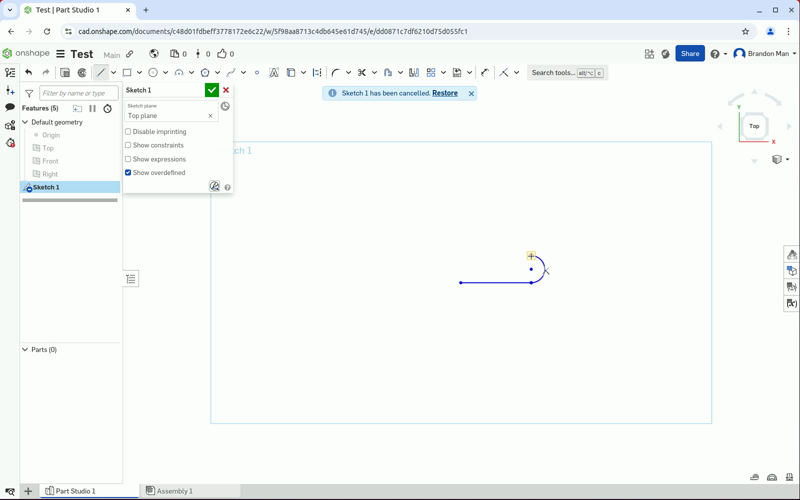
mouse_move(561, 255)
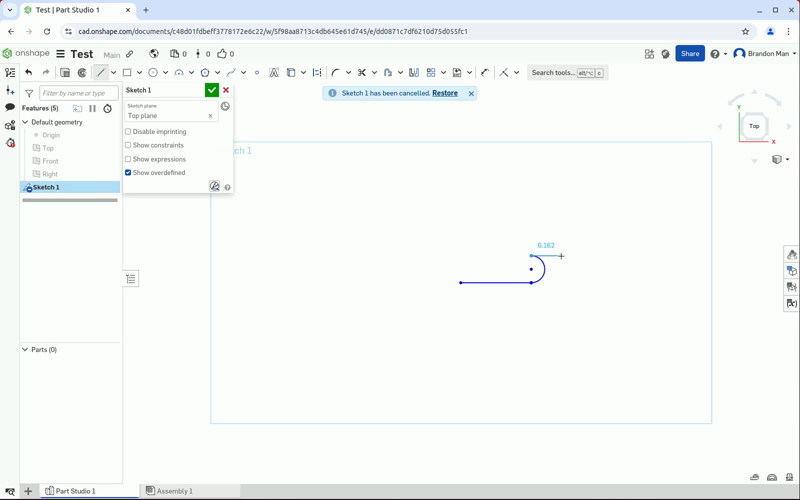
mouse_move(531, 234)
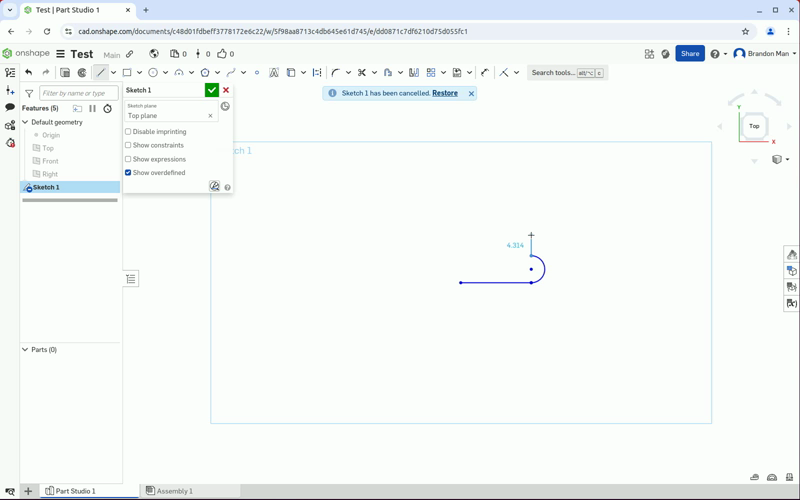
click(531, 234)
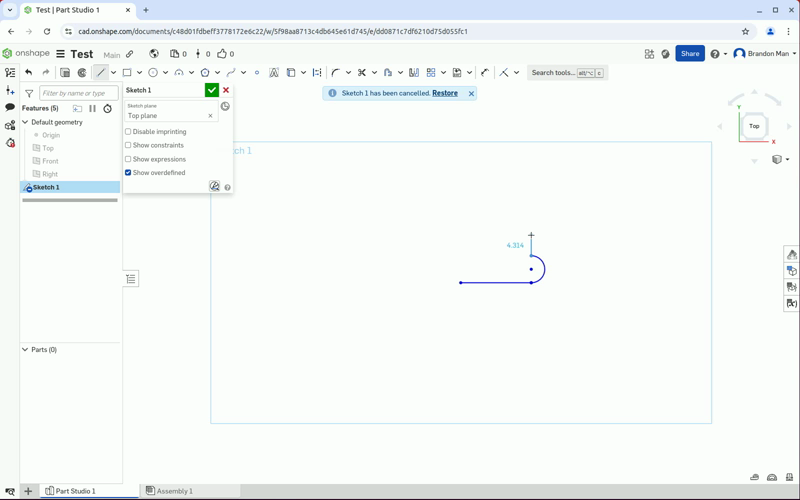
key_up(shift)
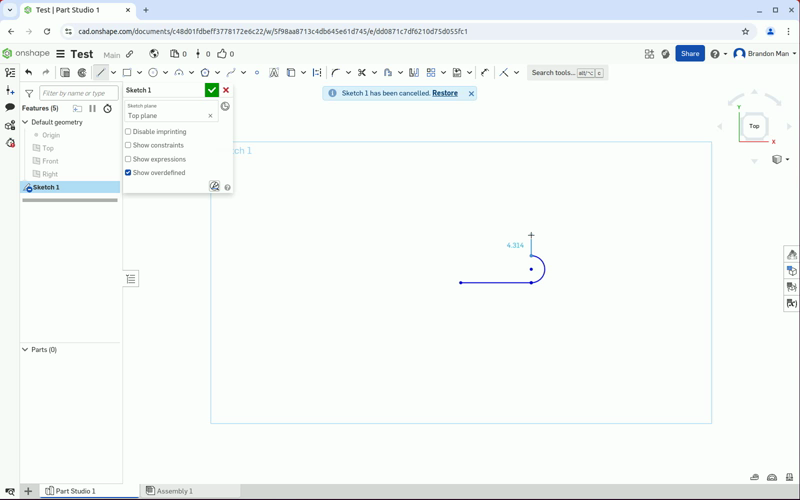
key_down(shift)
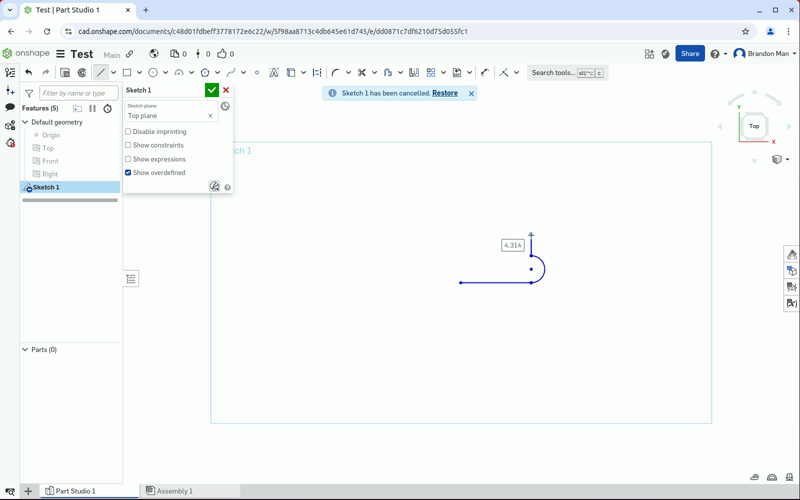
mouse_move(460, 234)
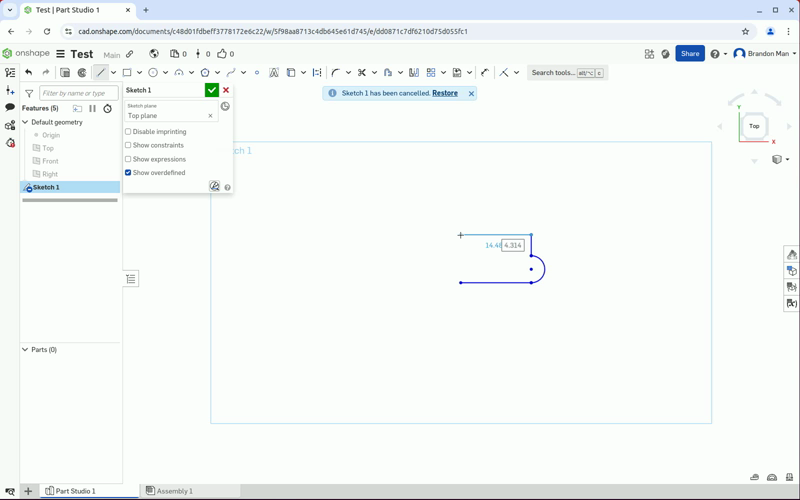
click(460, 234)
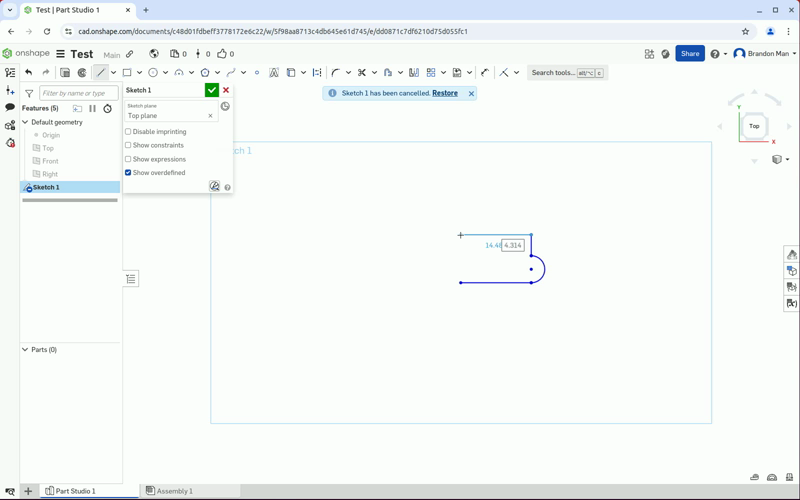
key_up(shift)
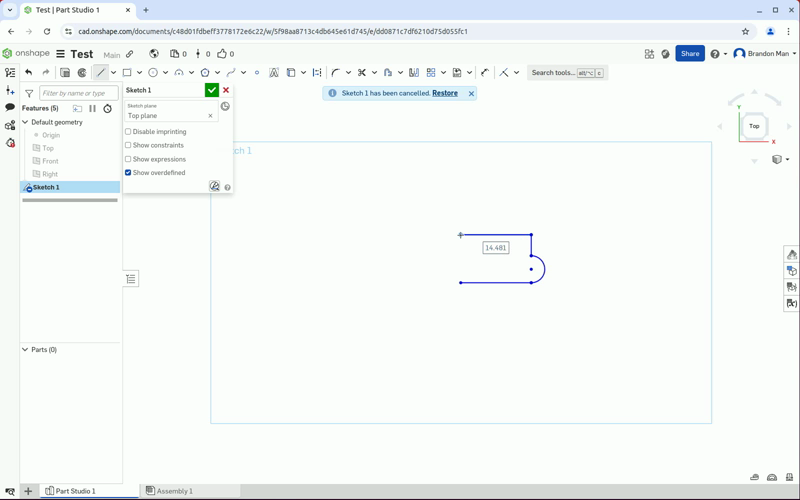
mouse_move(490, 234)
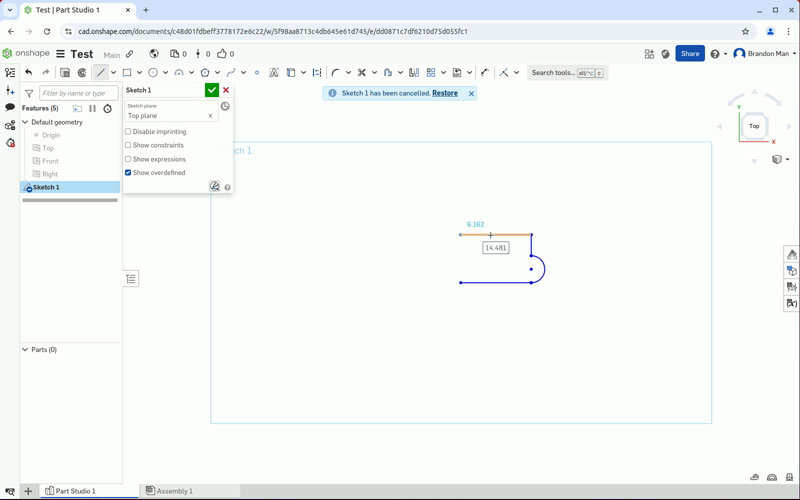
key_down(shift)
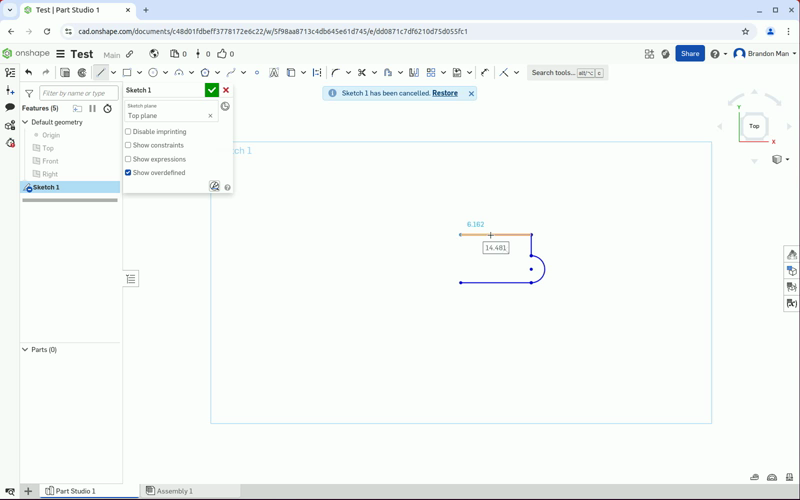
mouse_move(460, 282)
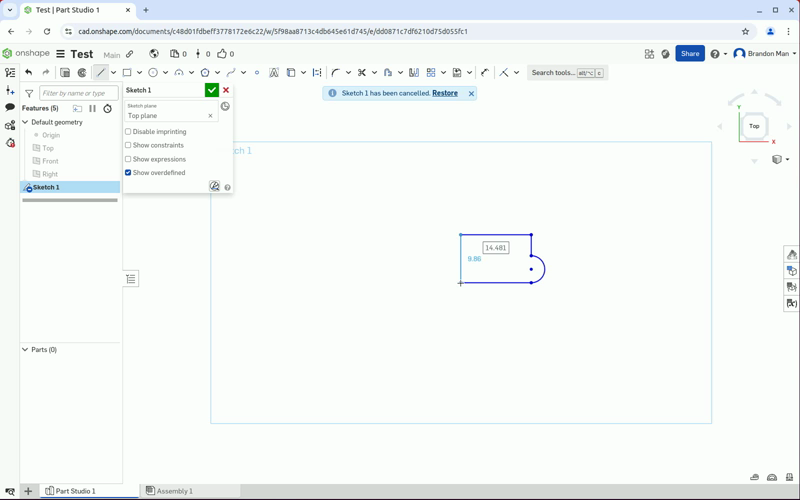
key_up(shift)
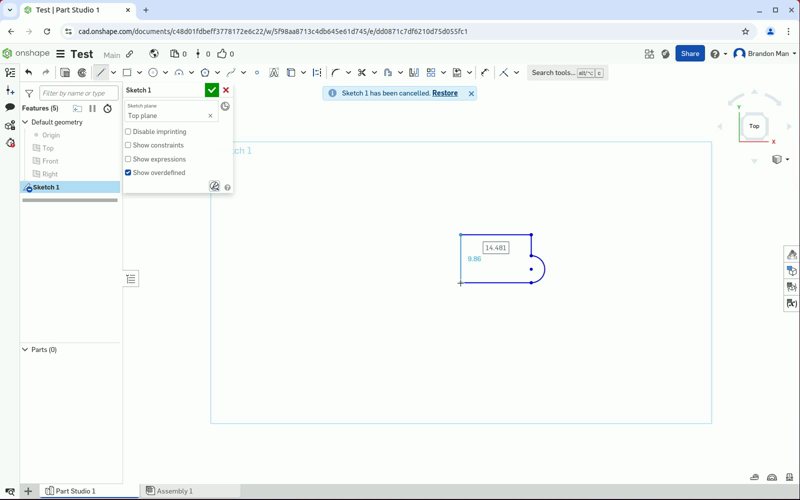
click(460, 282)
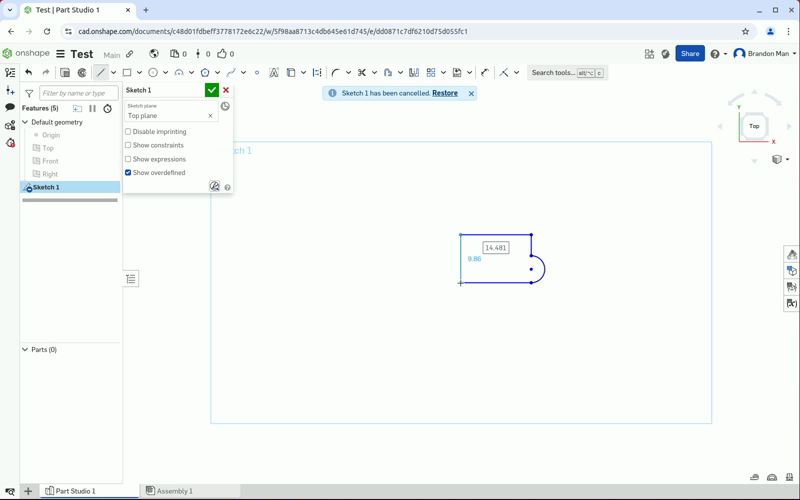
key(esc)
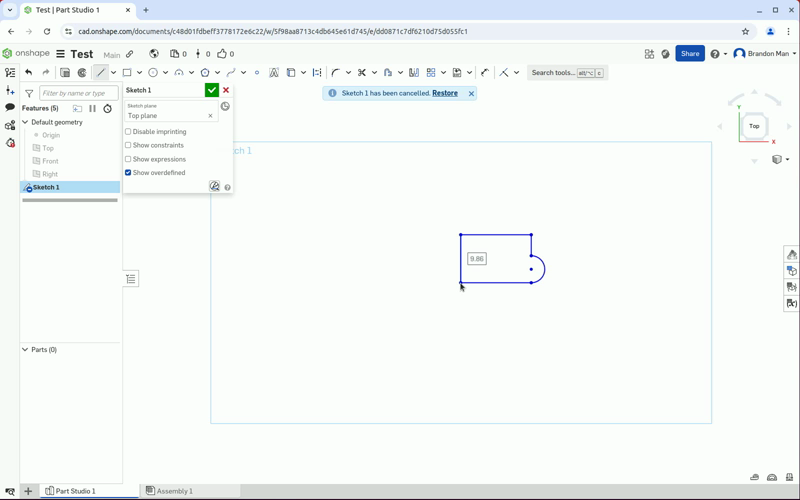
mouse_move(463, 267)
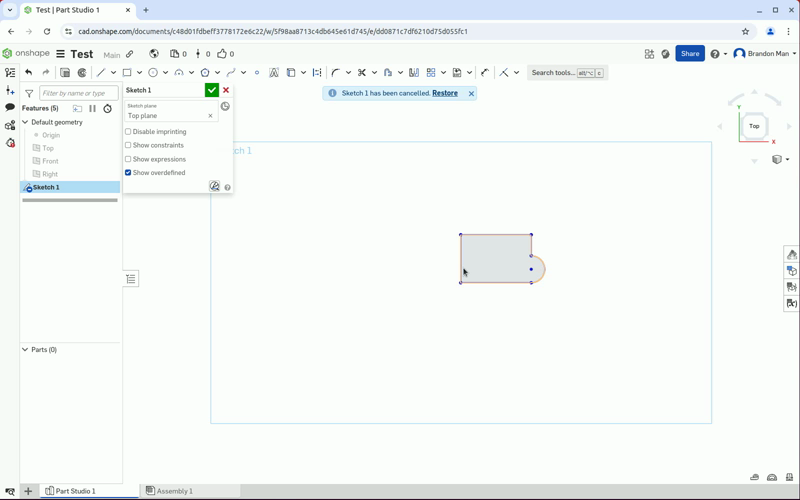
click(463, 267)
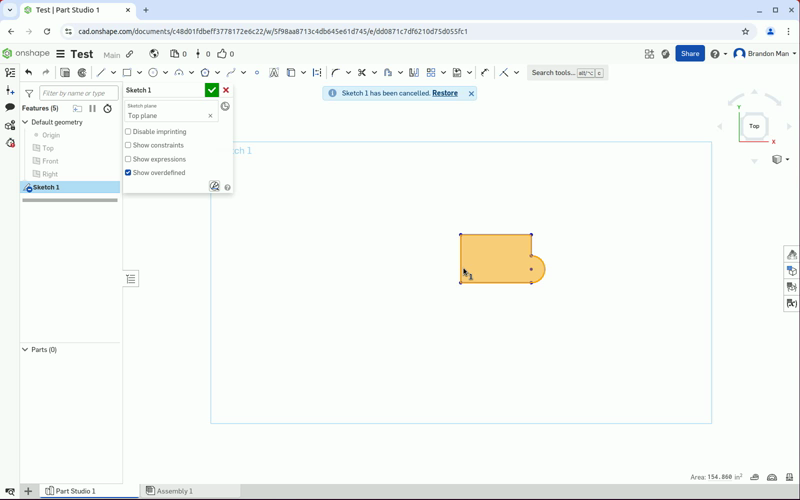
mouse_move(73, 352)
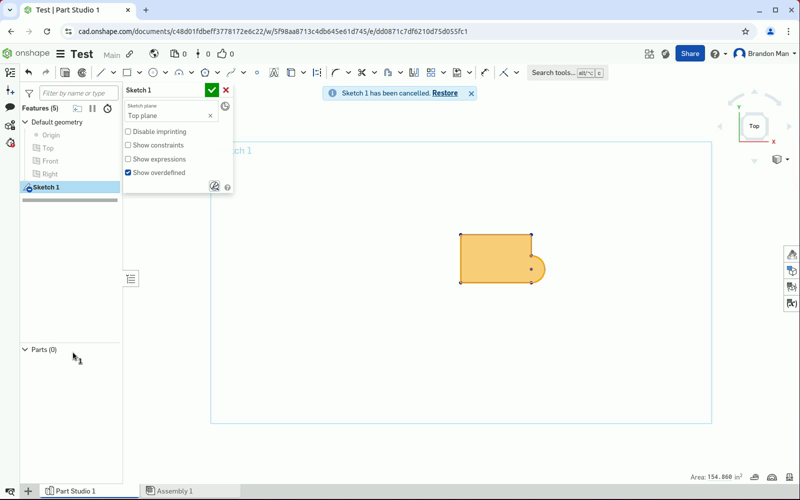
key(shift+y)
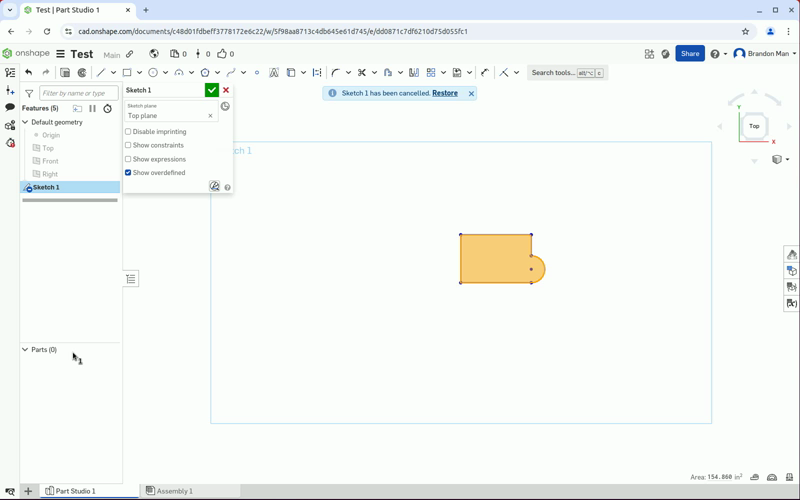
key(shift+e)
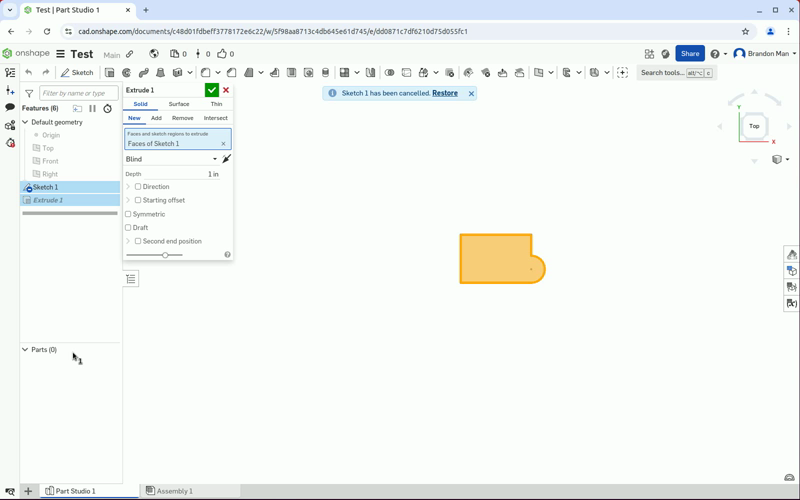
mouse_move(143, 106)
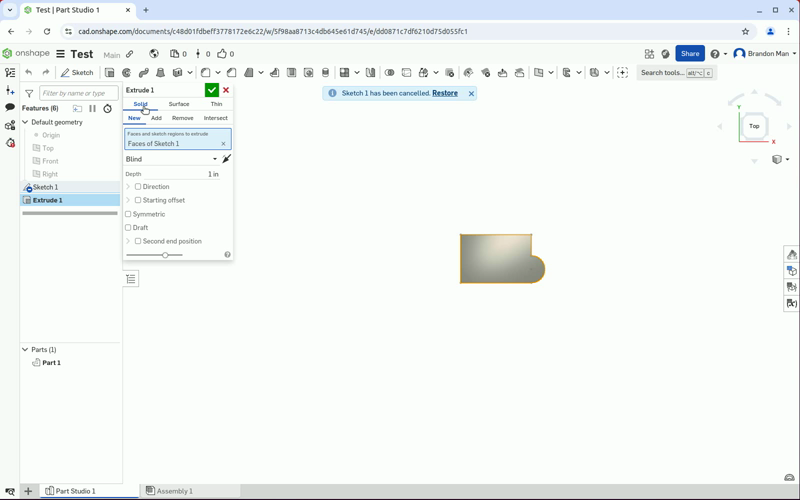
click(143, 106)
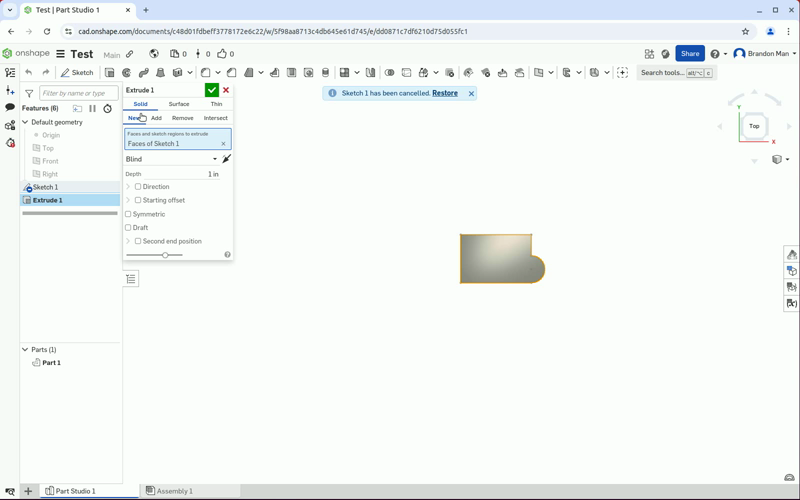
mouse_move(137, 120)
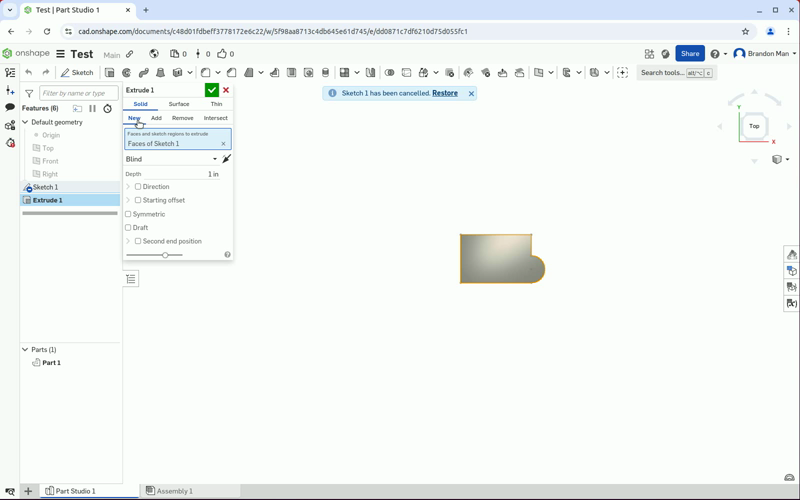
click(137, 120)
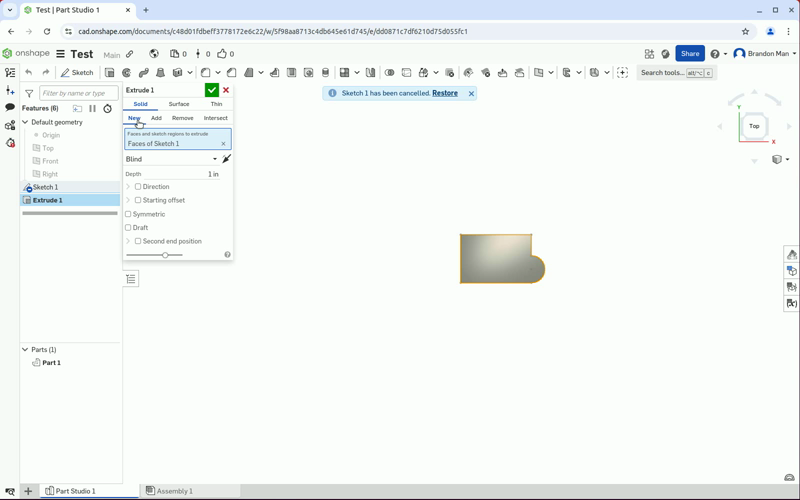
key(tab, 4)
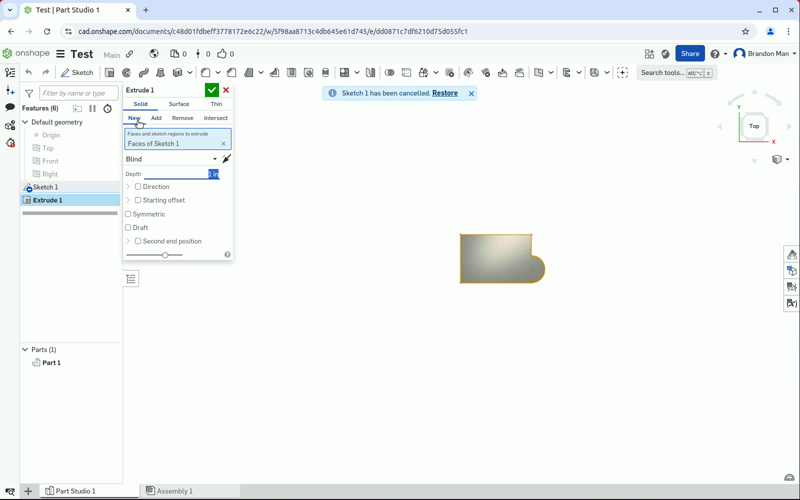
text(23.108)
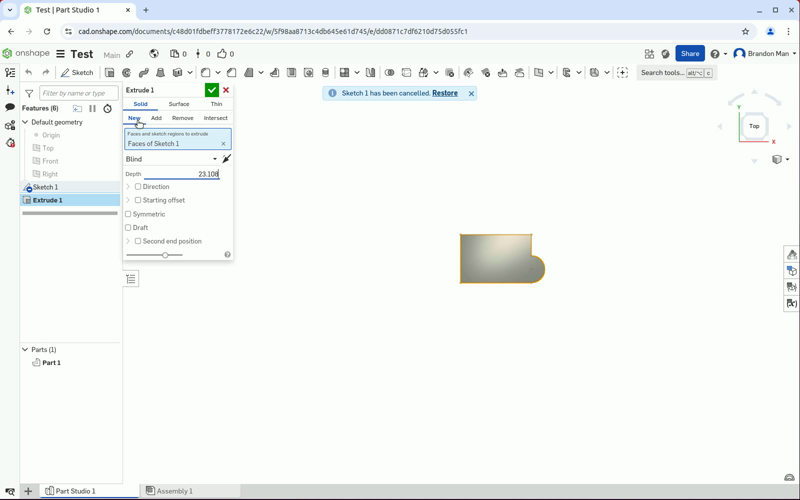
key(enter)
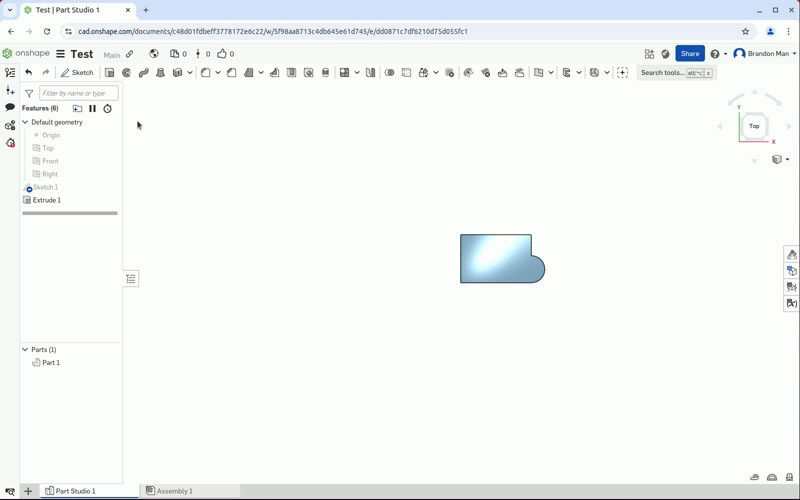
key(shift+h)
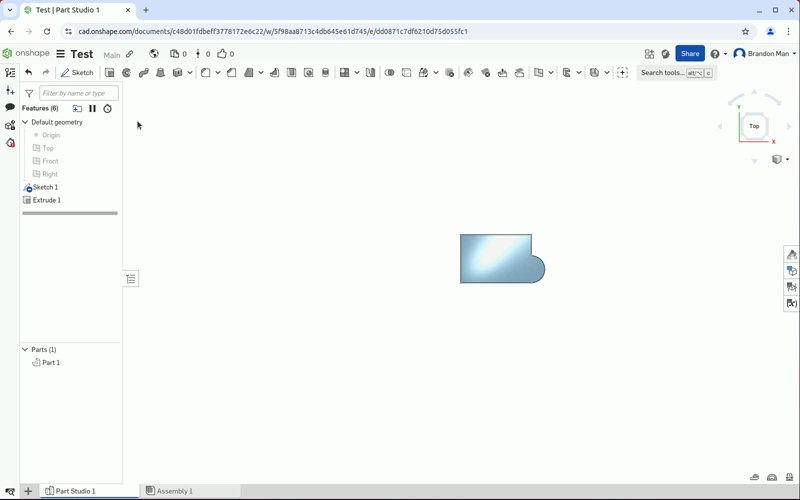
key(shift+h)
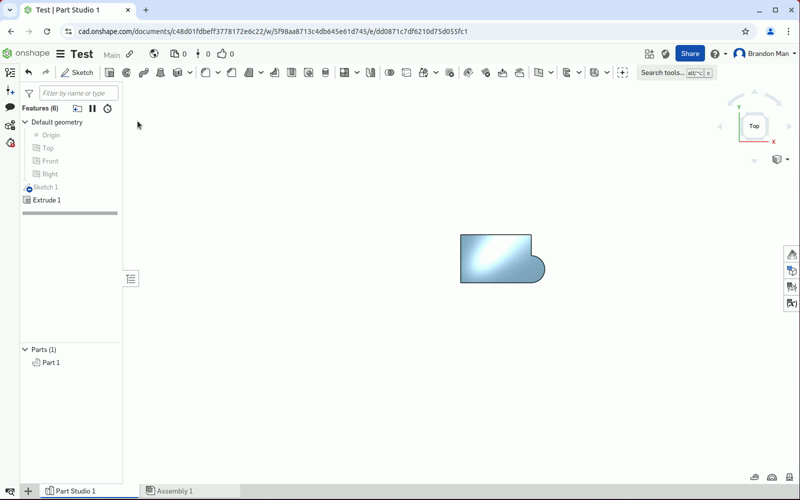
mouse_move(73, 189)
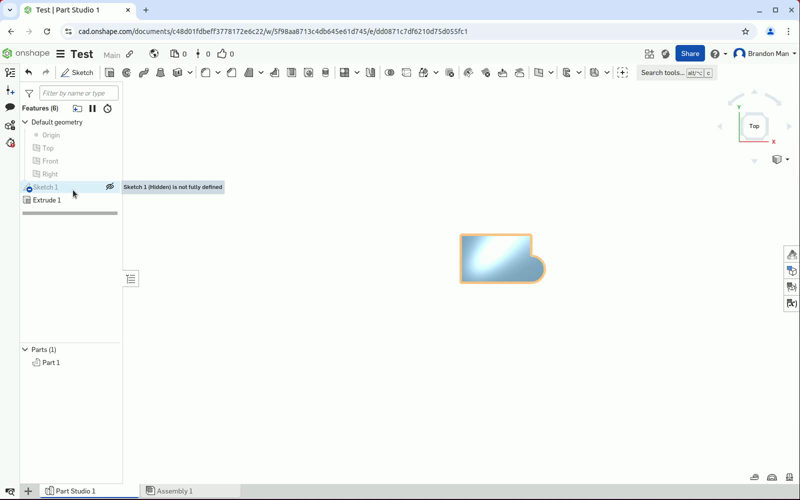
click(73, 189)
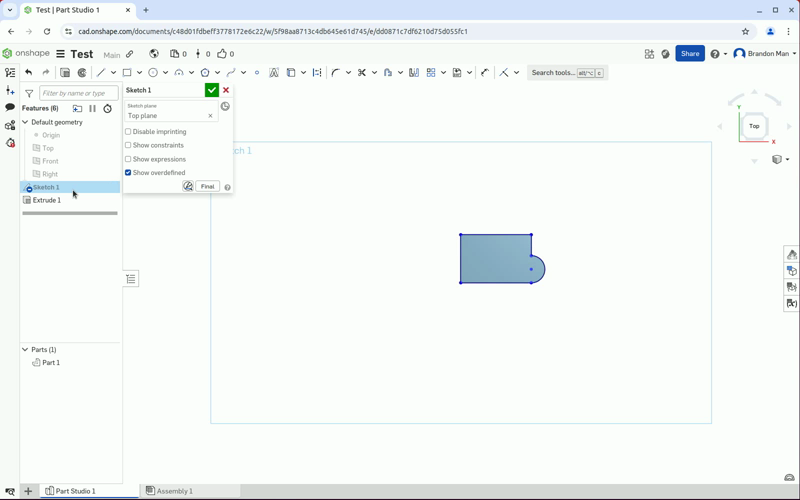
mouse_move(229, 92)
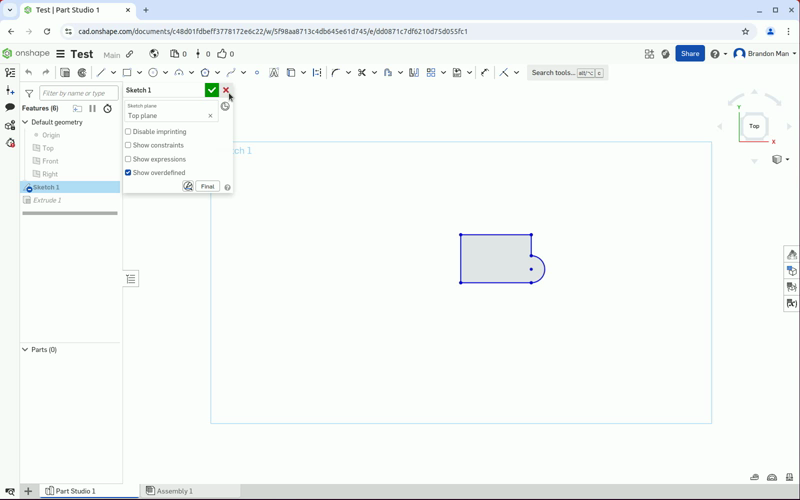
click(229, 92)
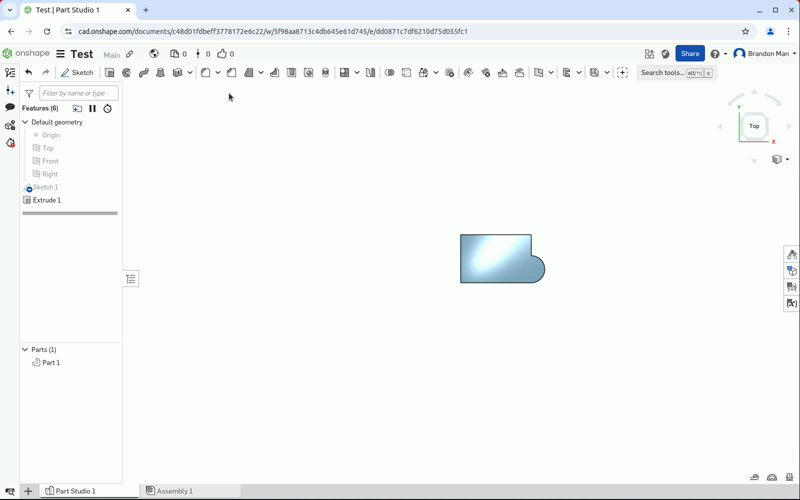
mouse_move(541, 75)
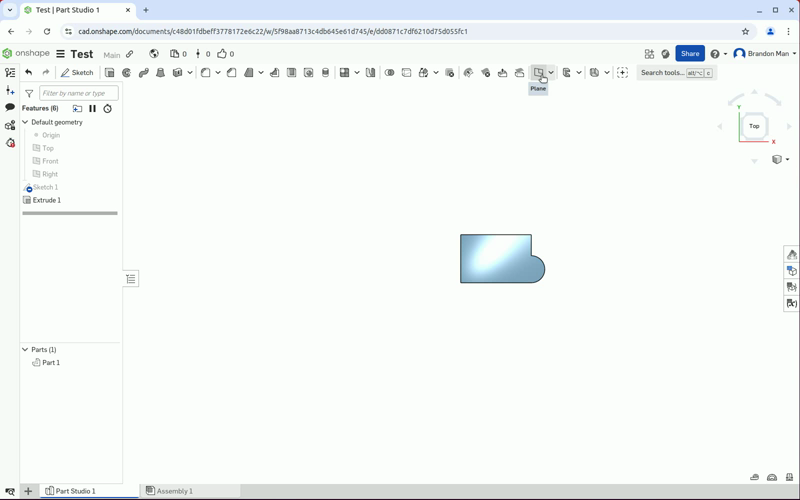
click(541, 75)
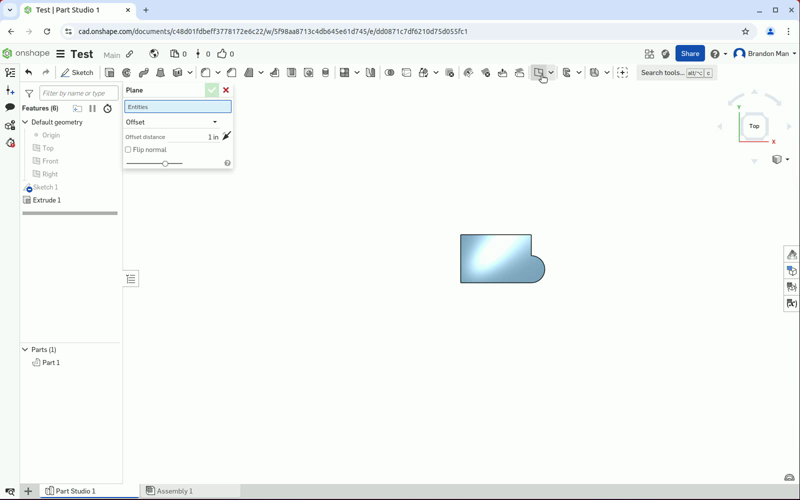
mouse_move(73, 150)
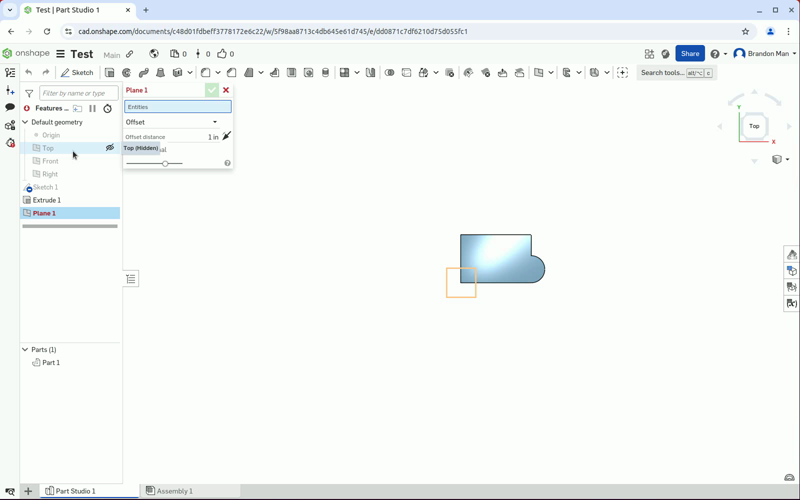
click(73, 150)
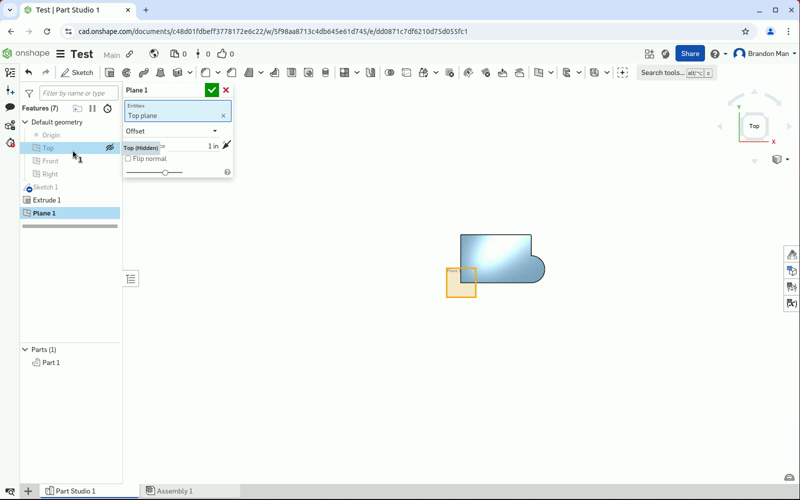
key(tab, 2)
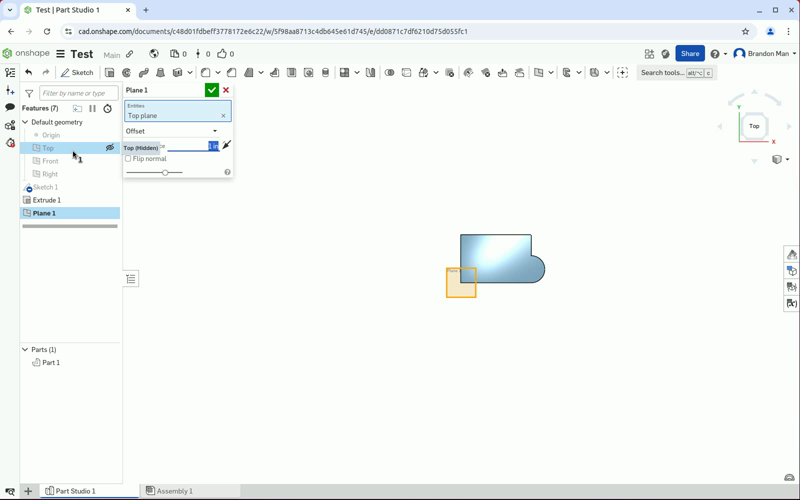
text(23.108)
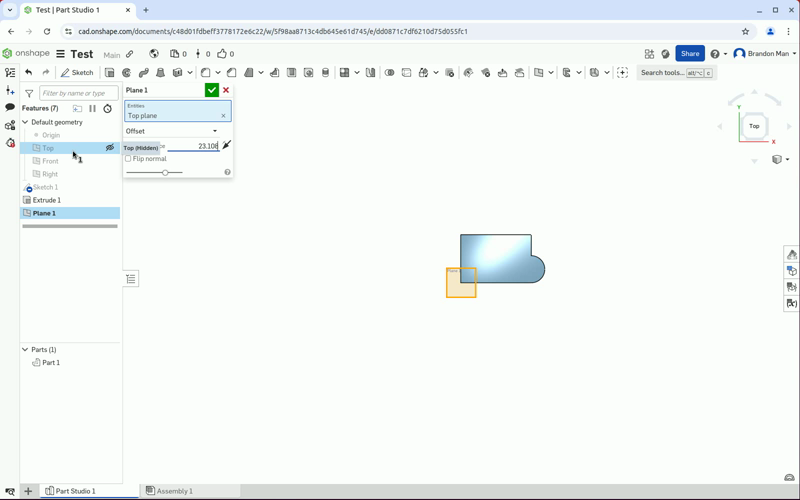
key(enter, 2)
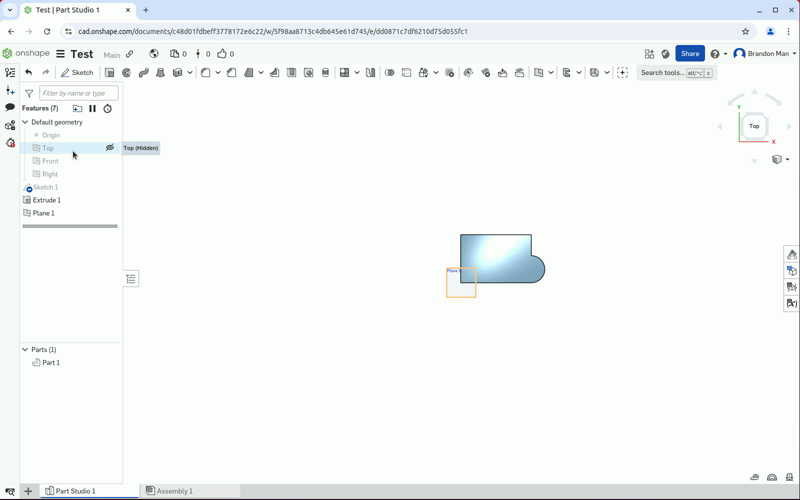
key(shift+s)
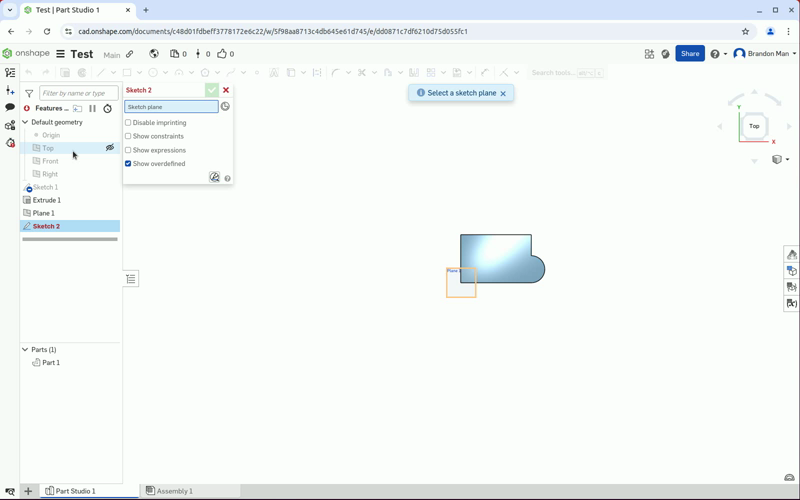
mouse_move(73, 215)
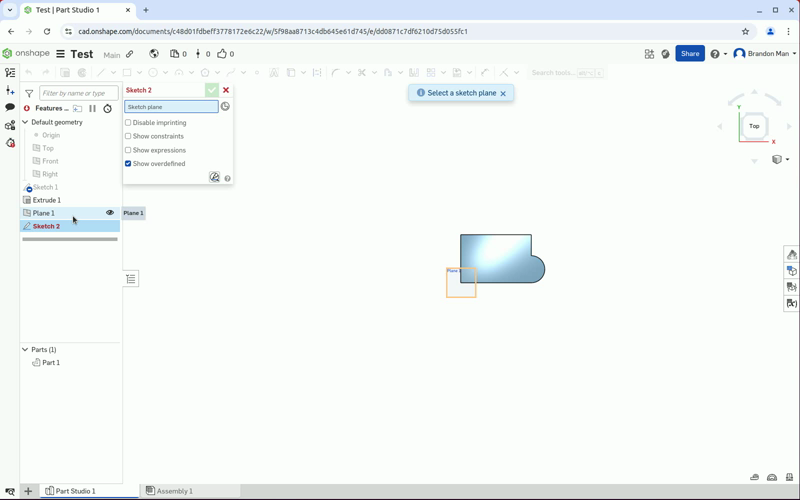
click(73, 215)
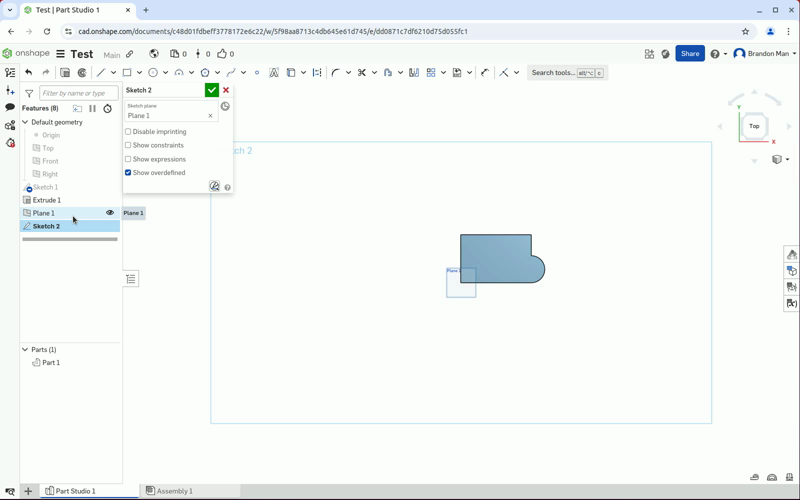
mouse_move(73, 352)
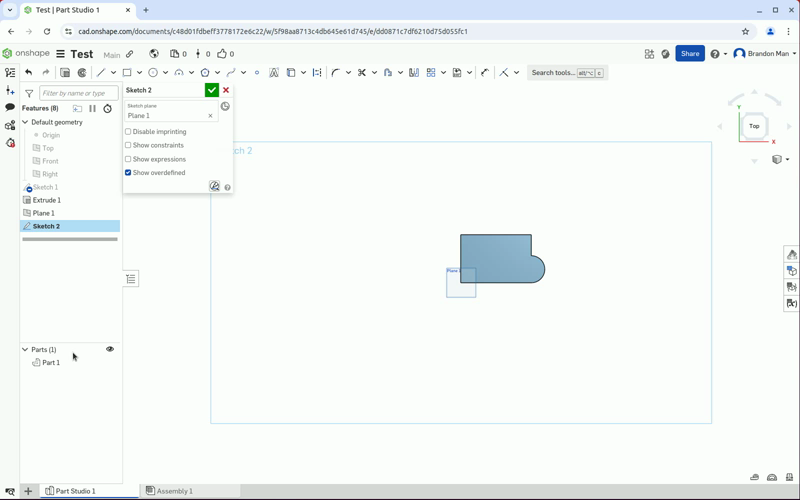
key(y)
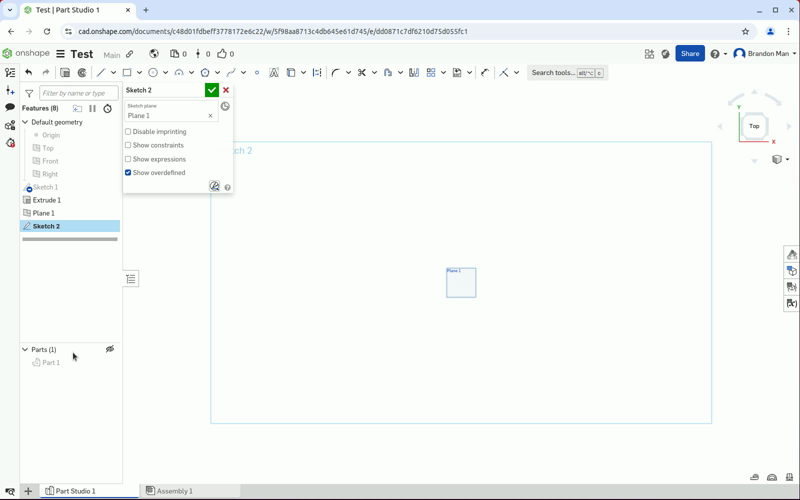
key(l)
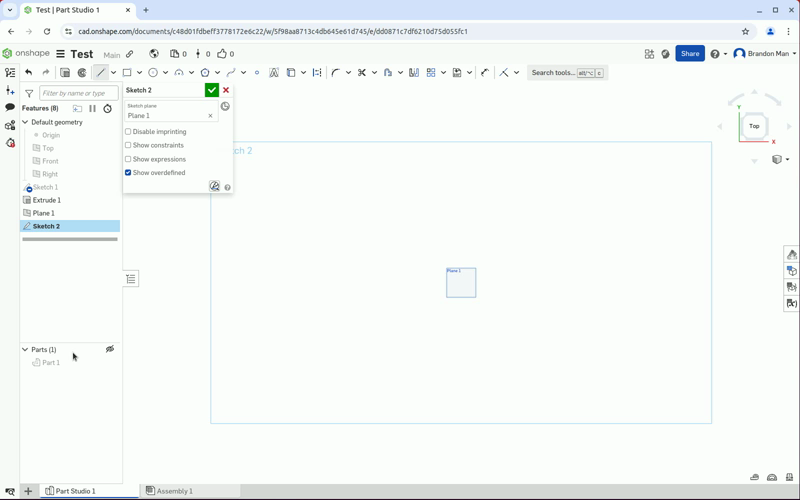
key_down(shift)
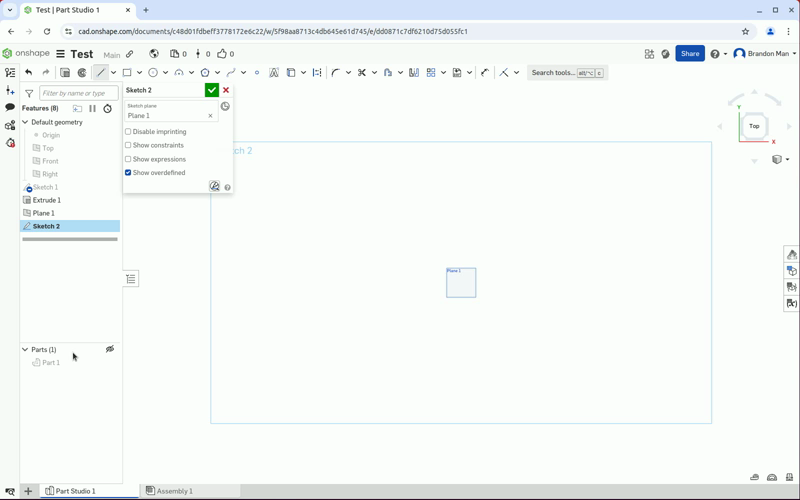
mouse_move(463, 280)
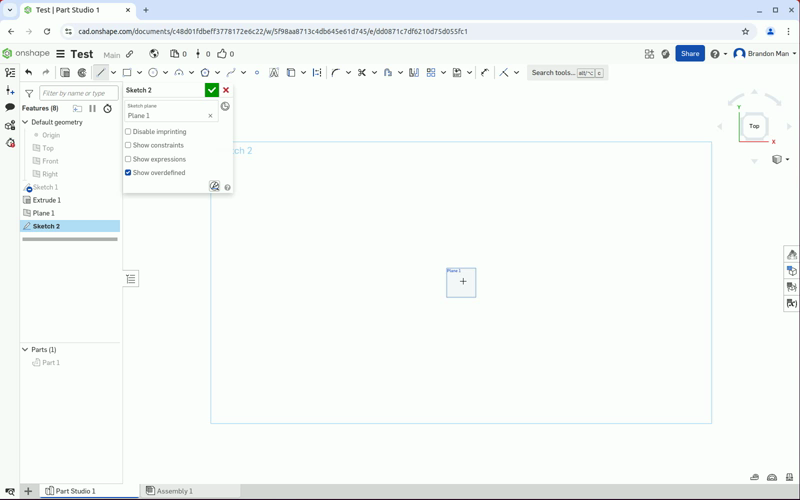
click(463, 280)
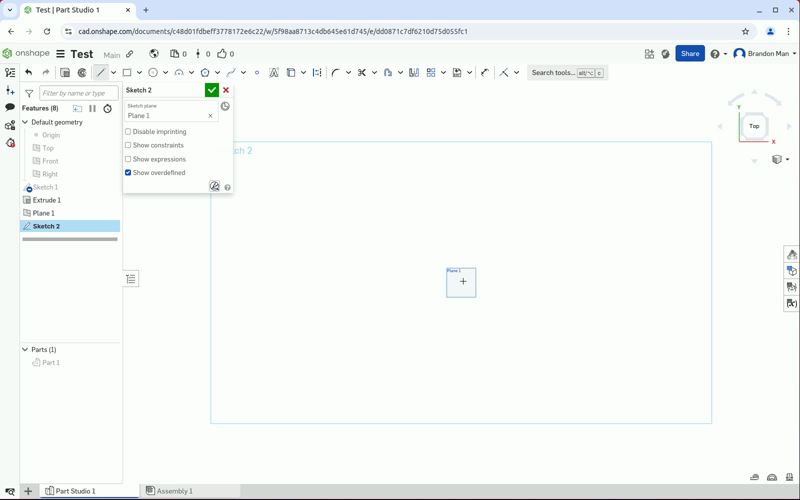
key_up(shift)
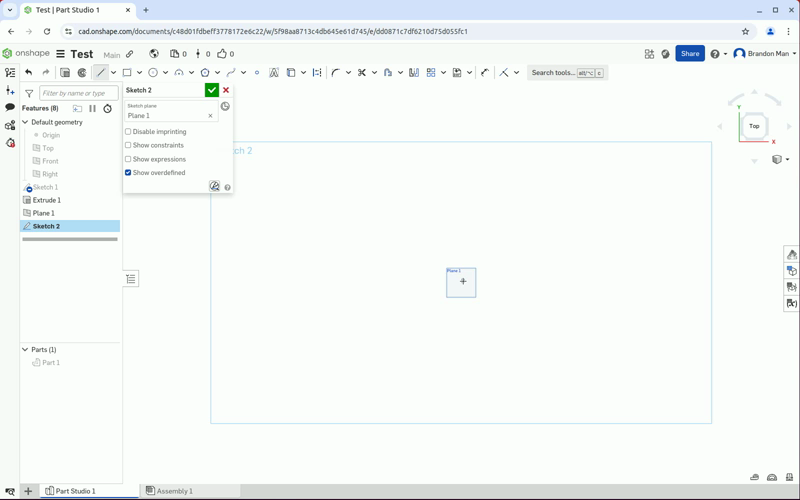
key_down(shift)
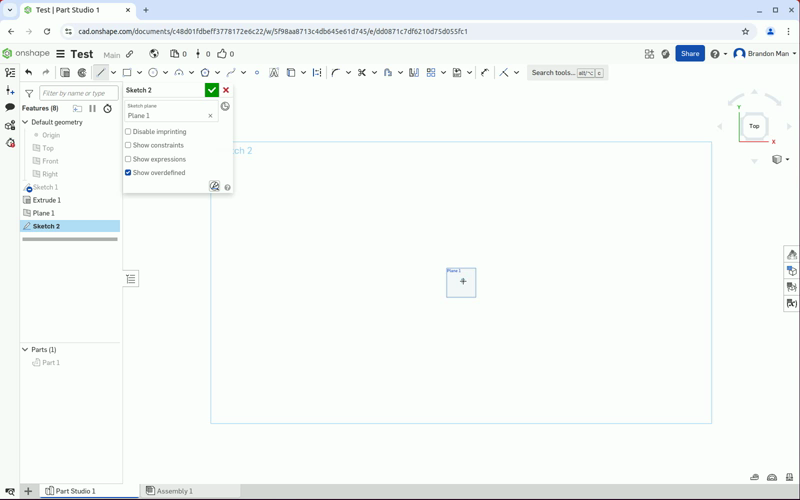
mouse_move(529, 280)
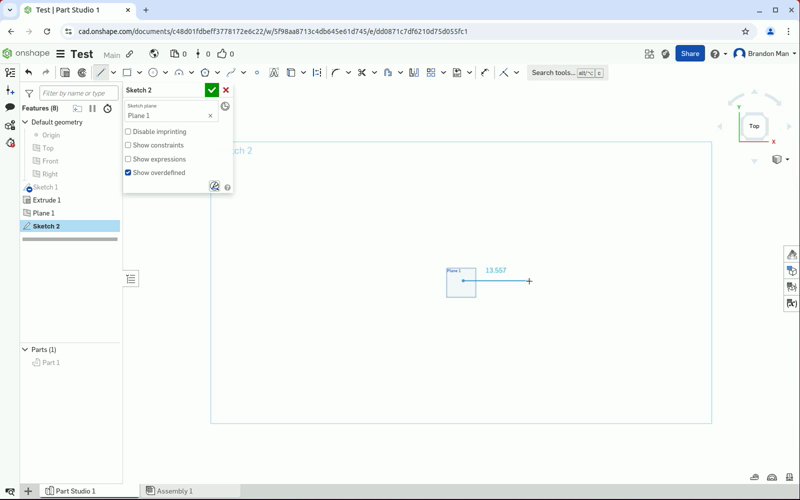
click(529, 280)
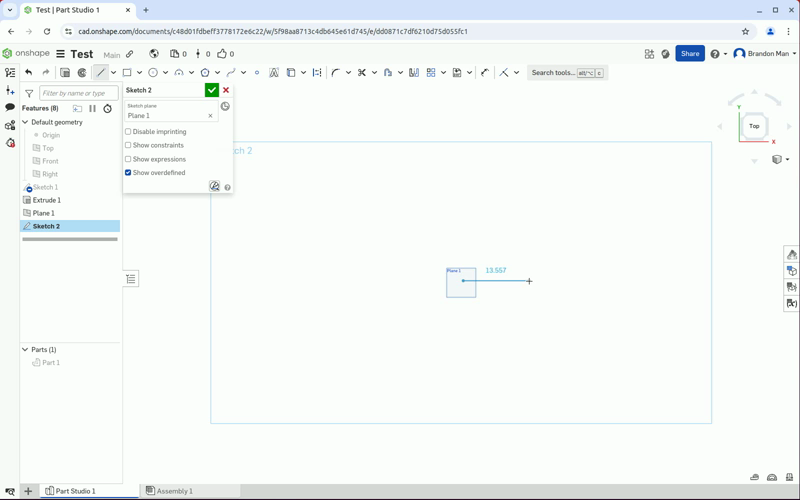
key_up(shift)
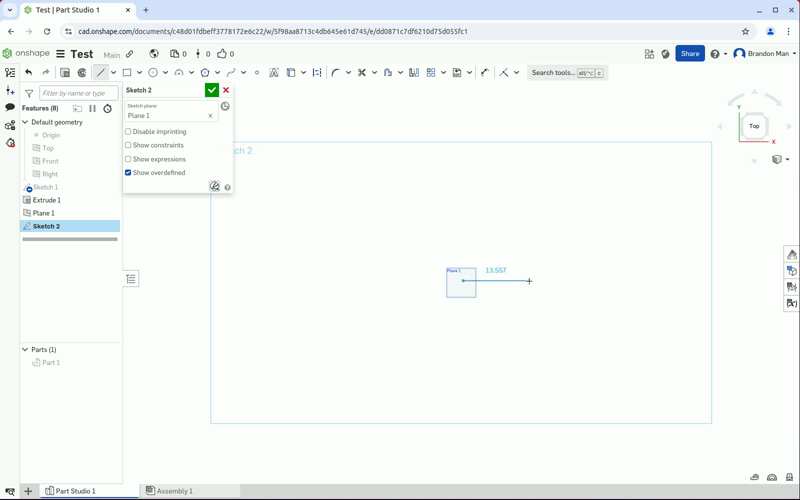
key_down(shift)
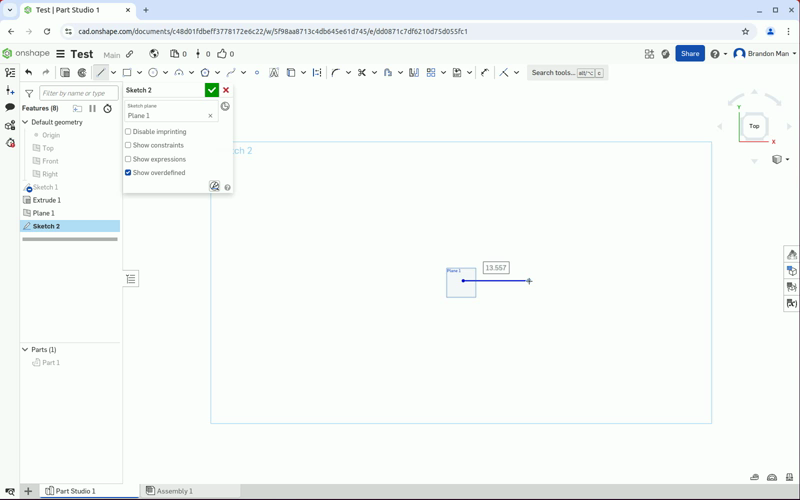
mouse_move(559, 280)
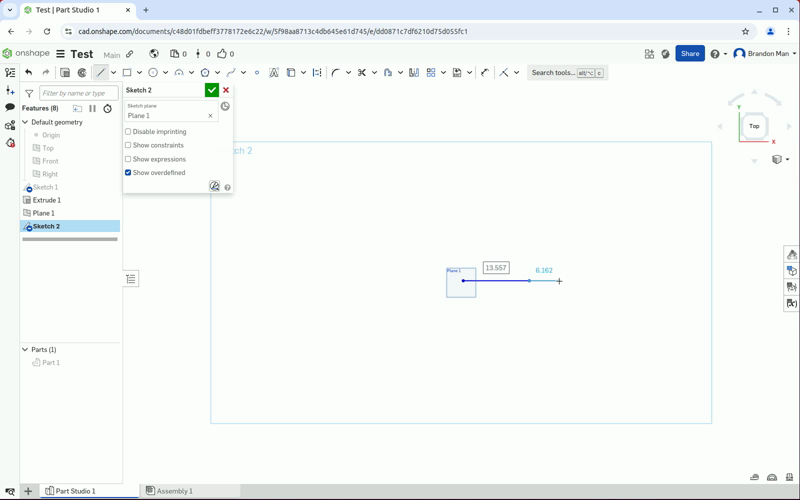
mouse_move(529, 236)
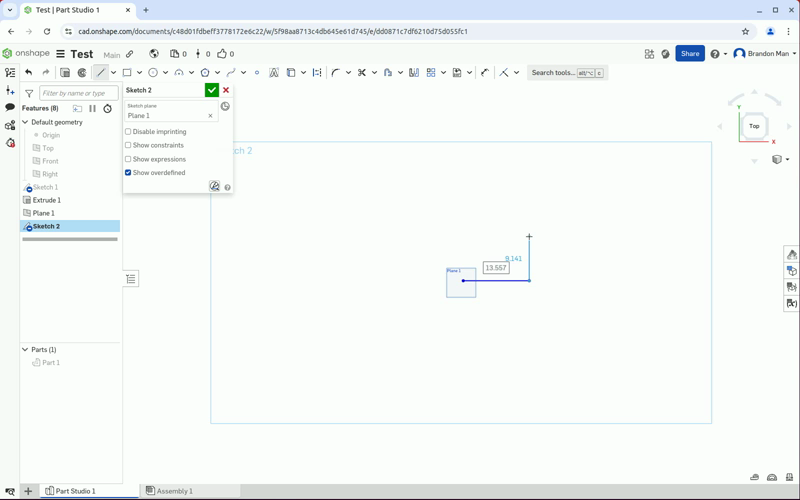
click(529, 236)
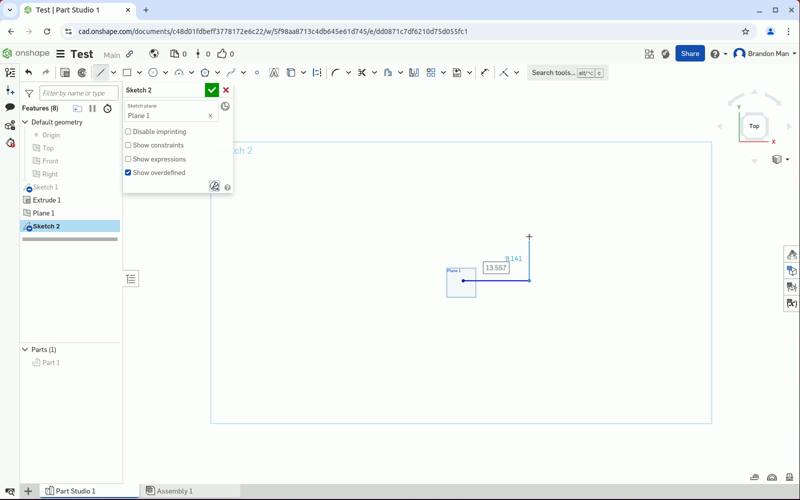
key_up(shift)
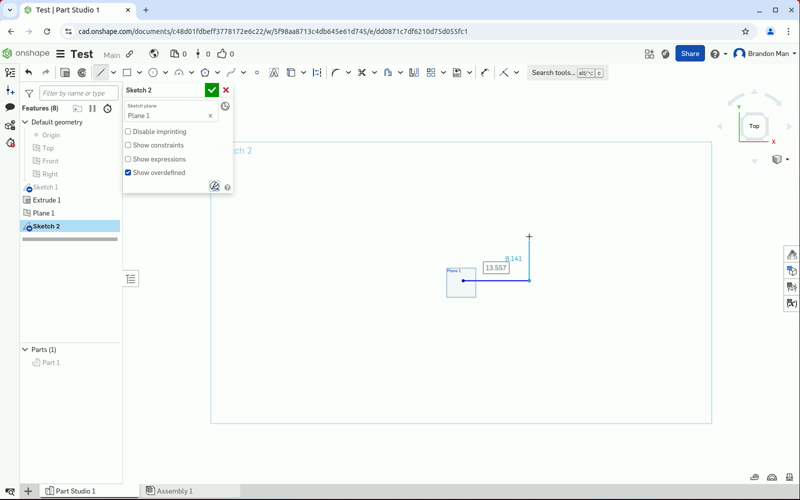
key_down(shift)
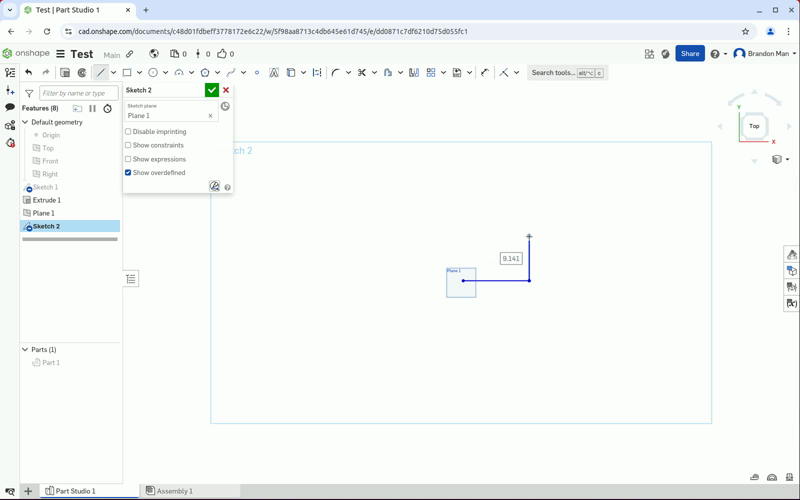
mouse_move(463, 236)
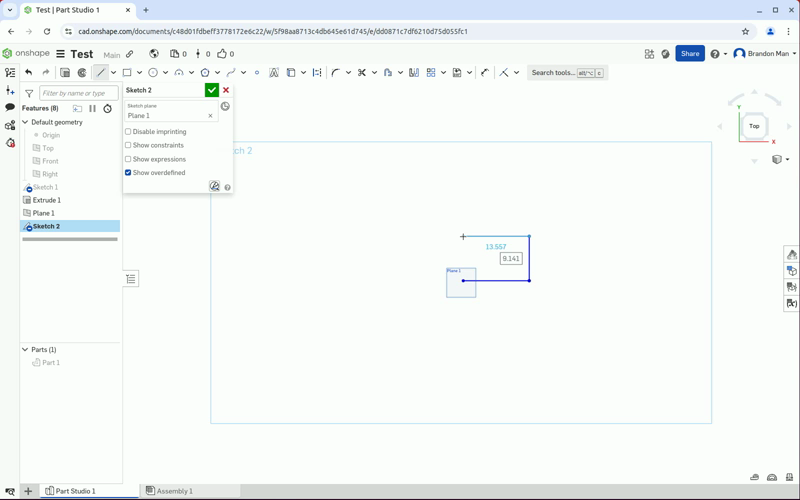
click(463, 236)
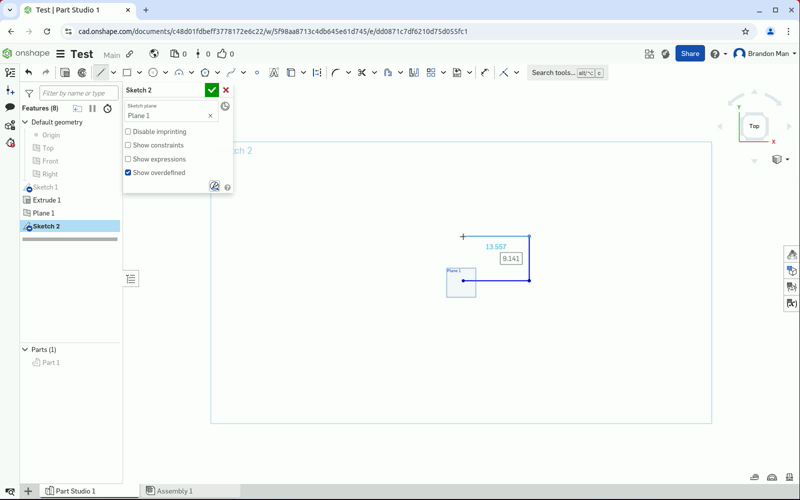
key_up(shift)
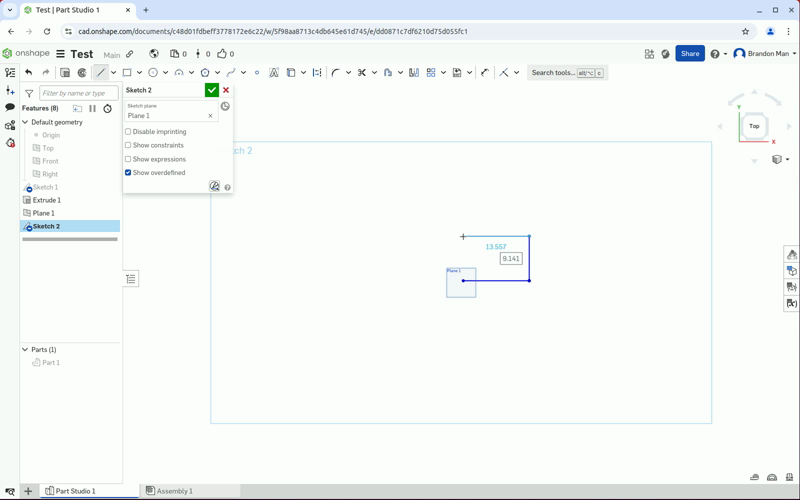
mouse_move(493, 236)
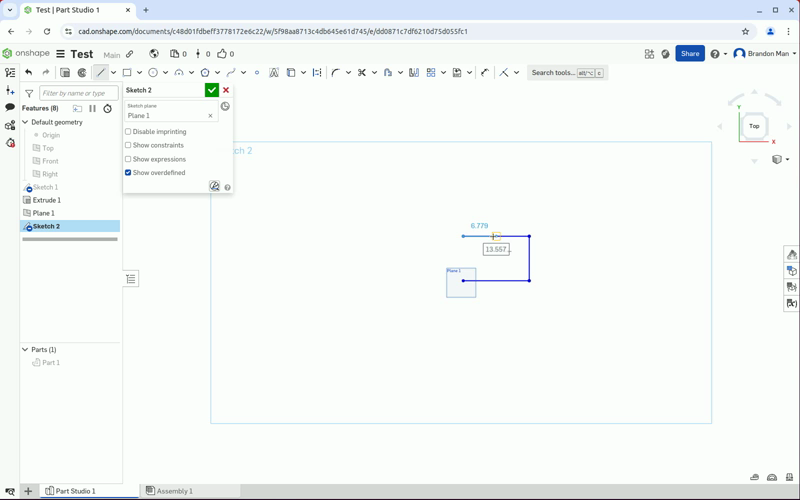
key_down(shift)
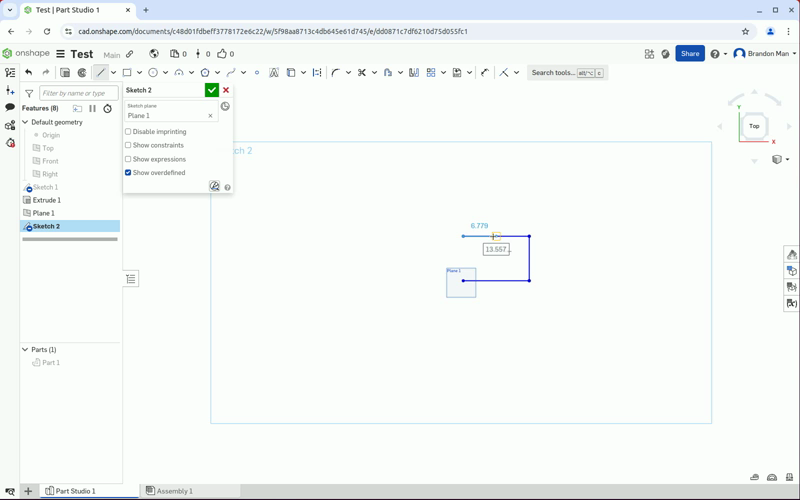
mouse_move(463, 280)
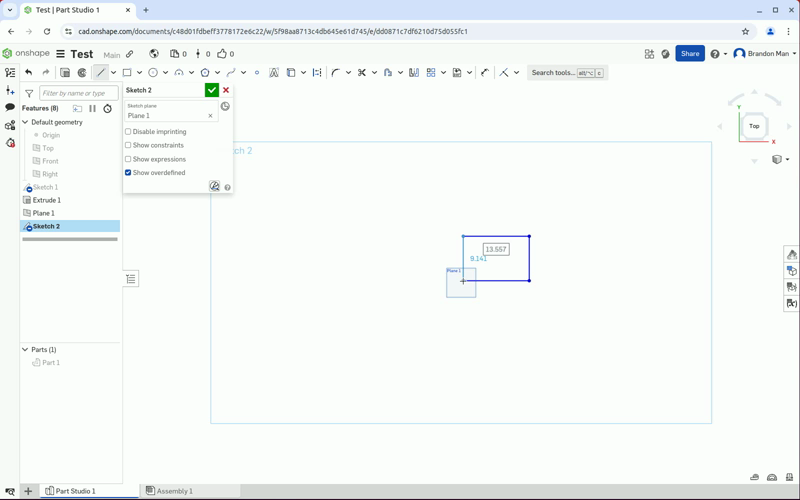
key_up(shift)
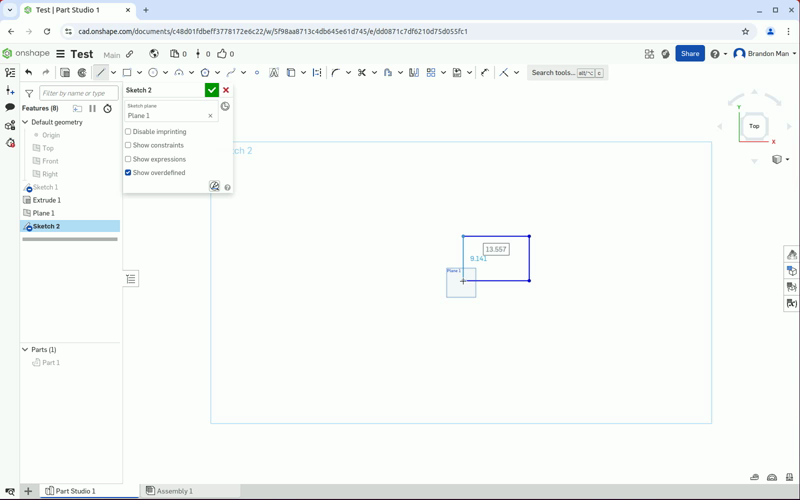
click(463, 280)
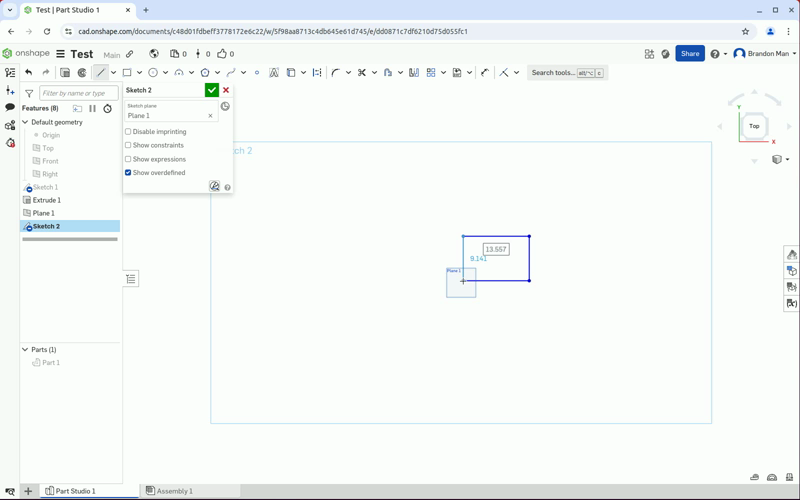
key(esc)
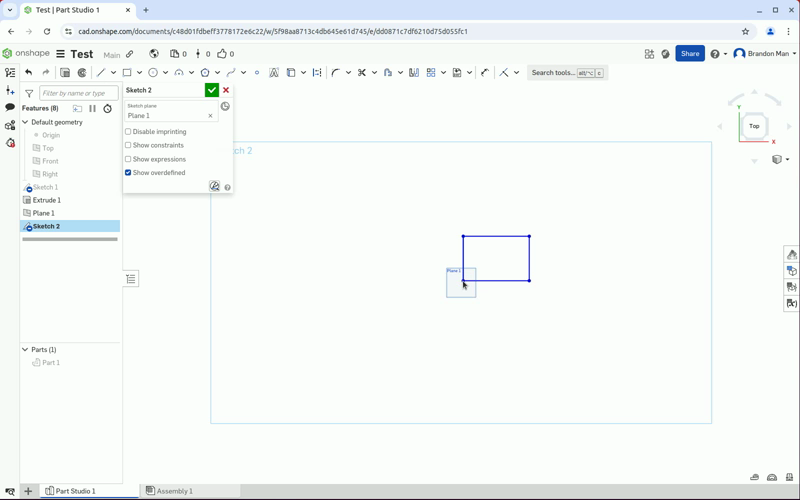
mouse_move(520, 263)
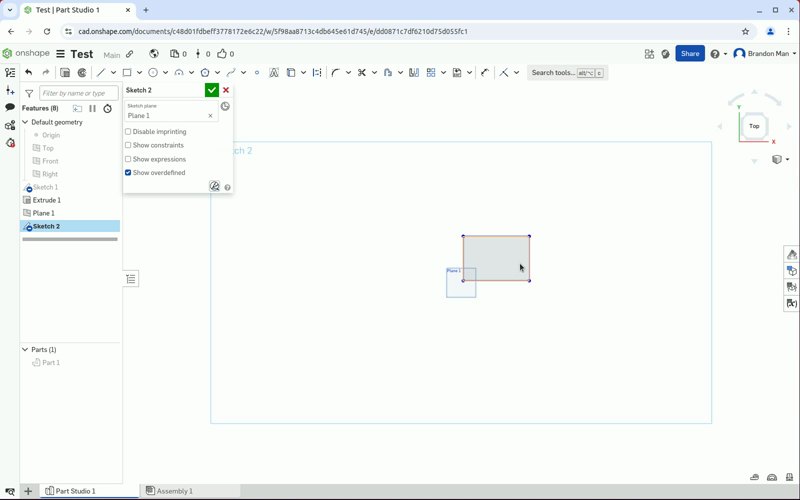
click(520, 263)
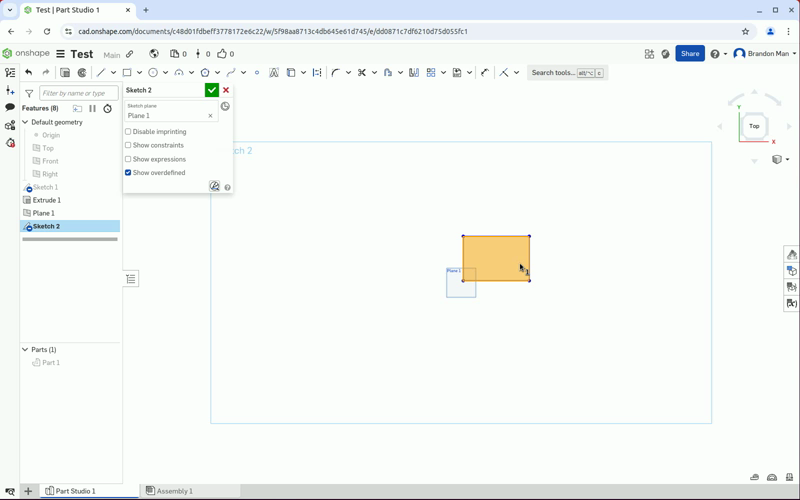
mouse_move(73, 352)
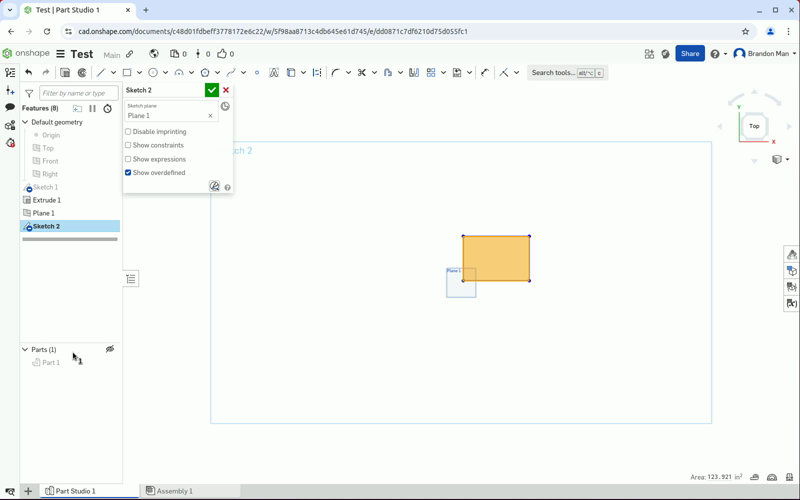
key(shift+y)
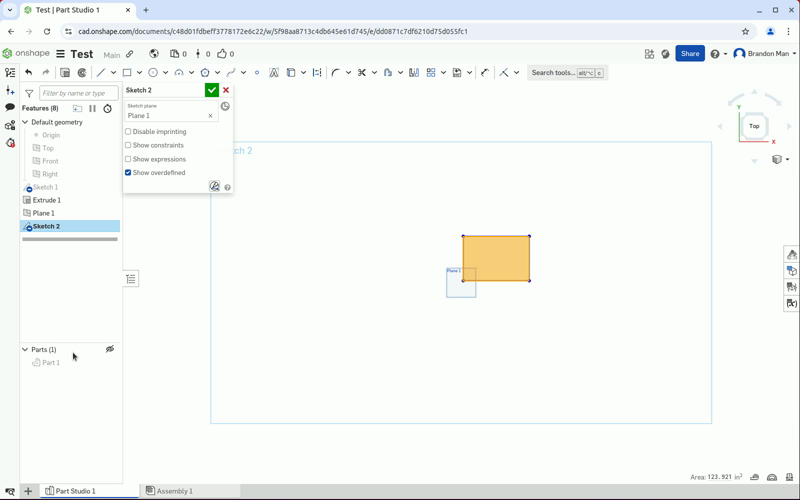
key(shift+e)
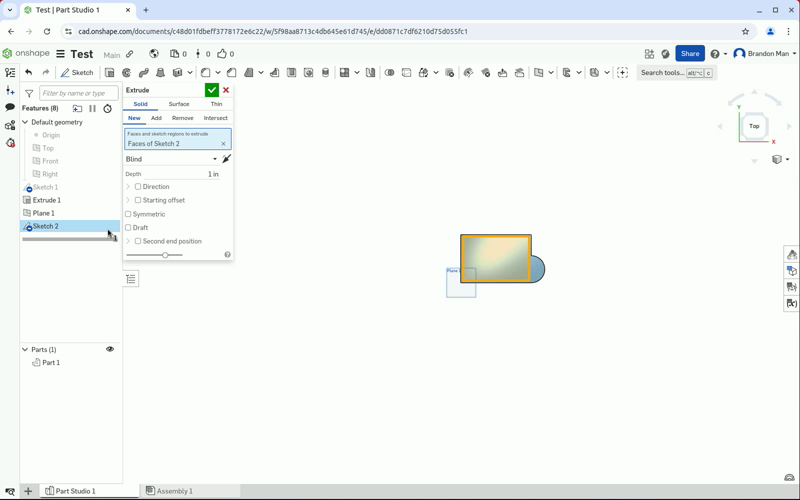
mouse_move(143, 106)
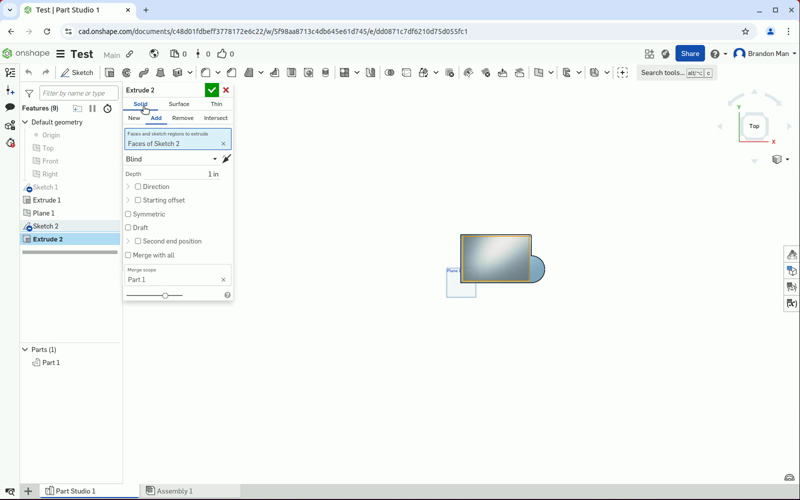
click(143, 106)
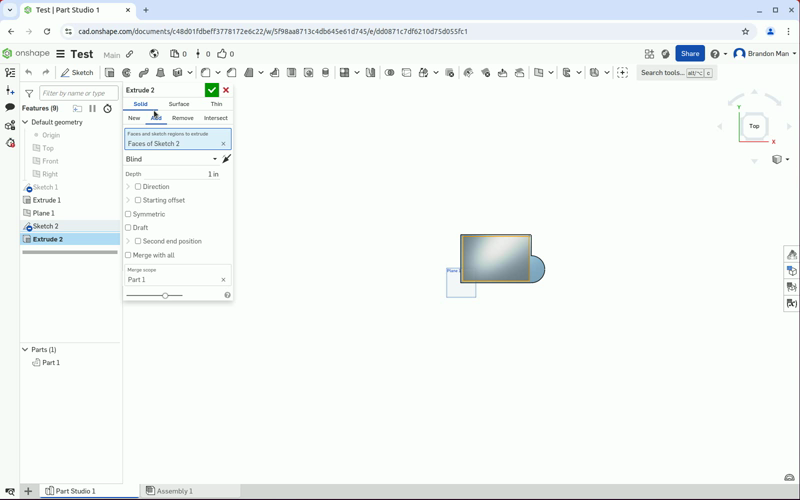
mouse_move(186, 120)
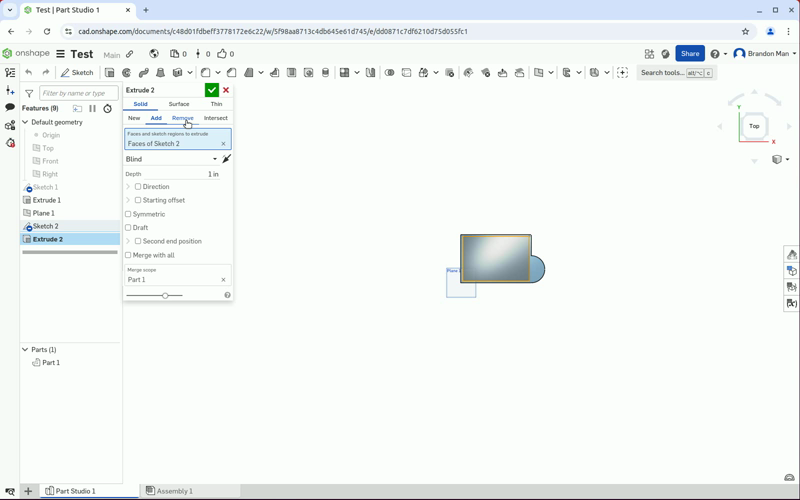
click(186, 120)
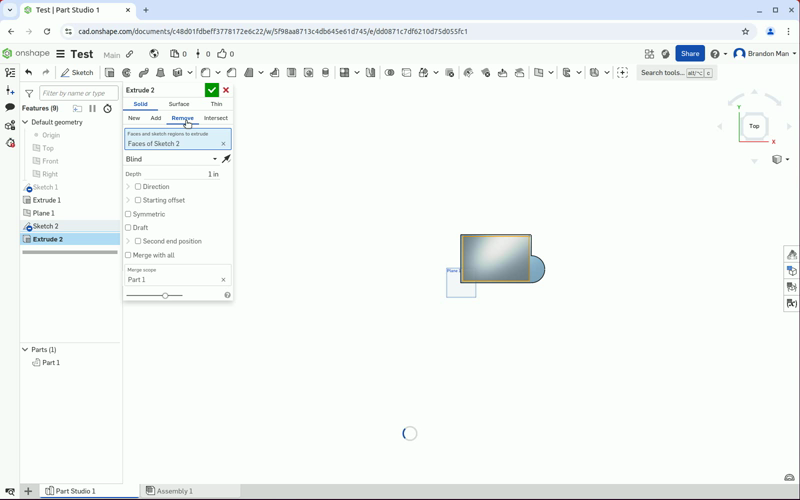
key(tab, 4)
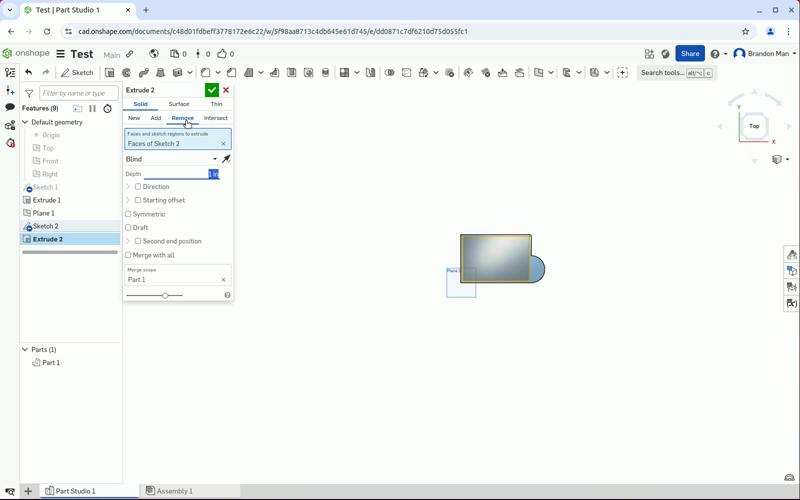
text(22.386)
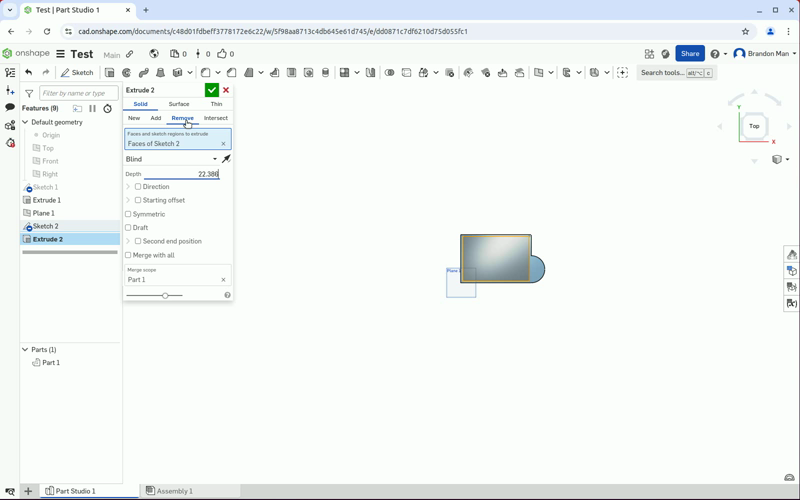
key(tab, 6)
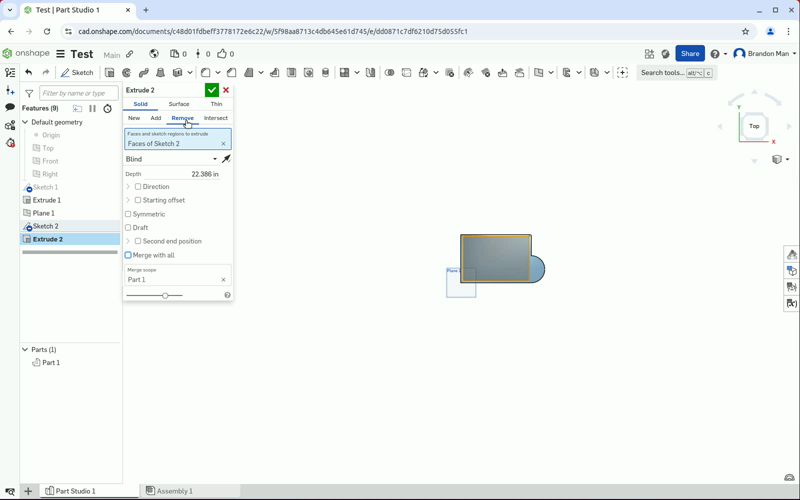
key(space)
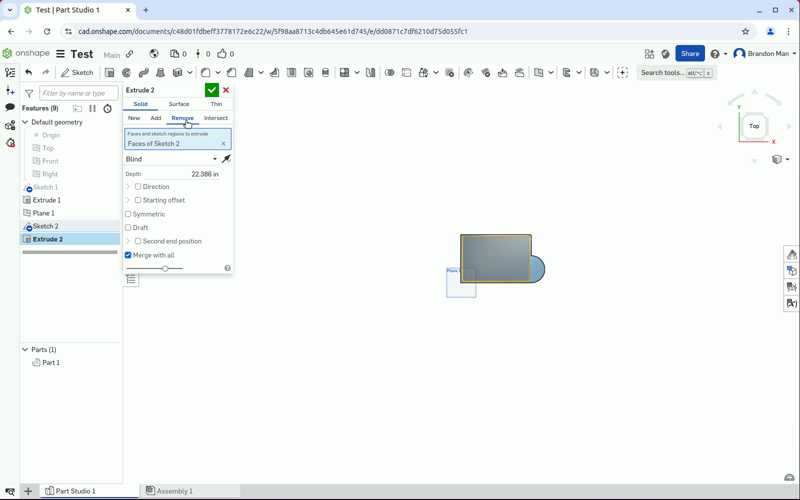
key(enter)
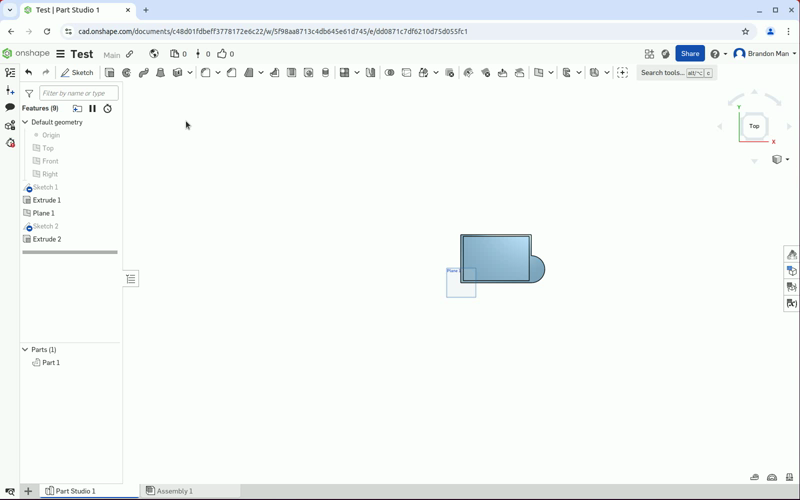
key(shift+h)
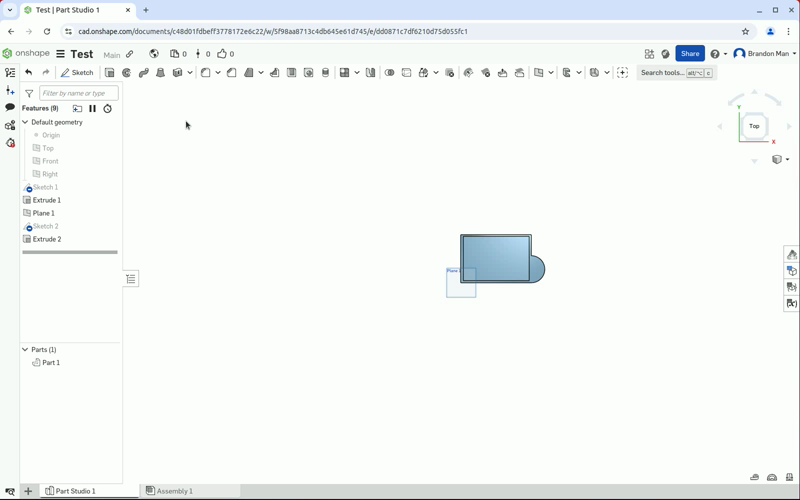
key(shift+h)
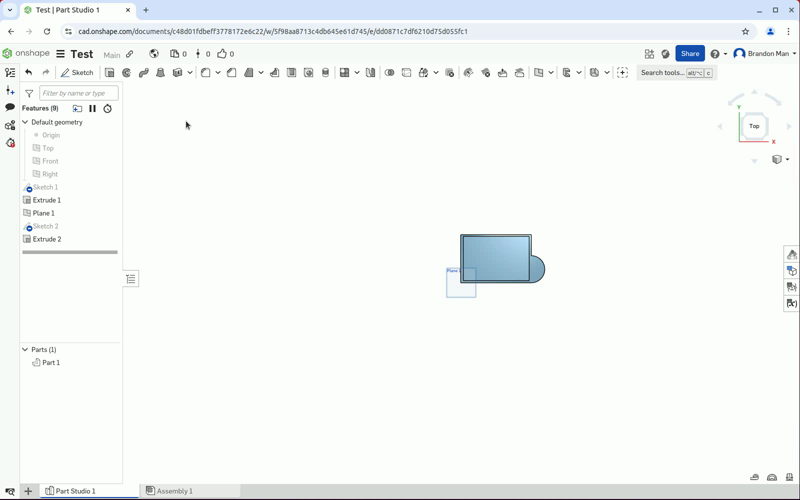
mouse_move(73, 189)
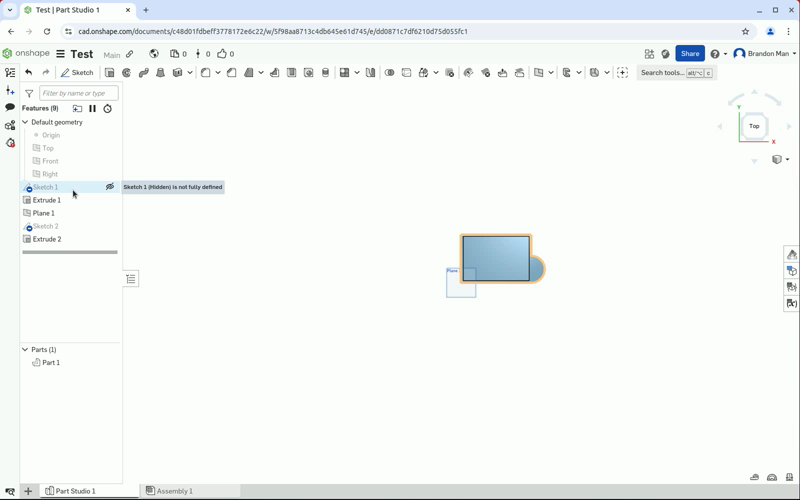
click(73, 189)
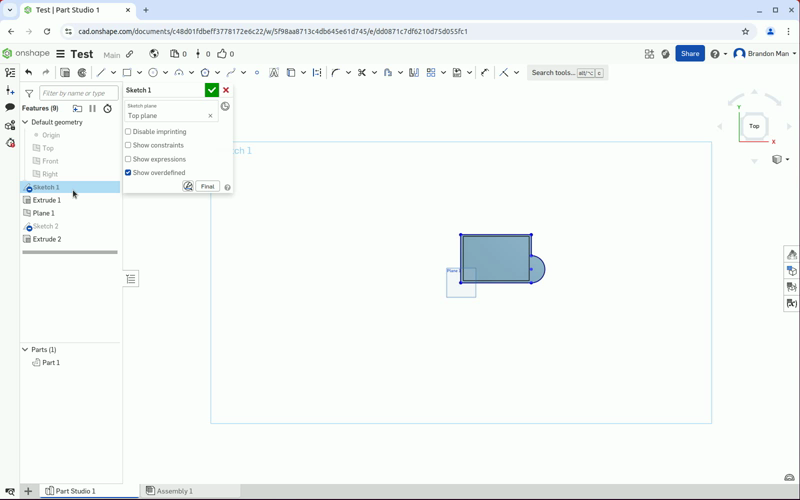
mouse_move(229, 92)
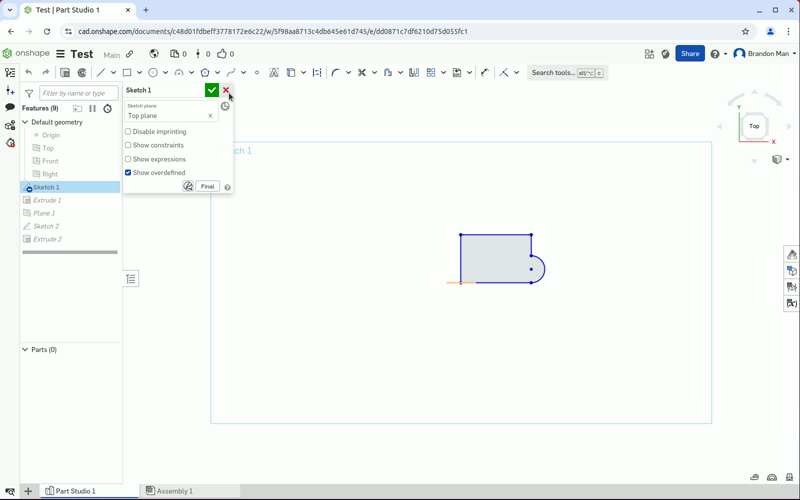
click(229, 92)
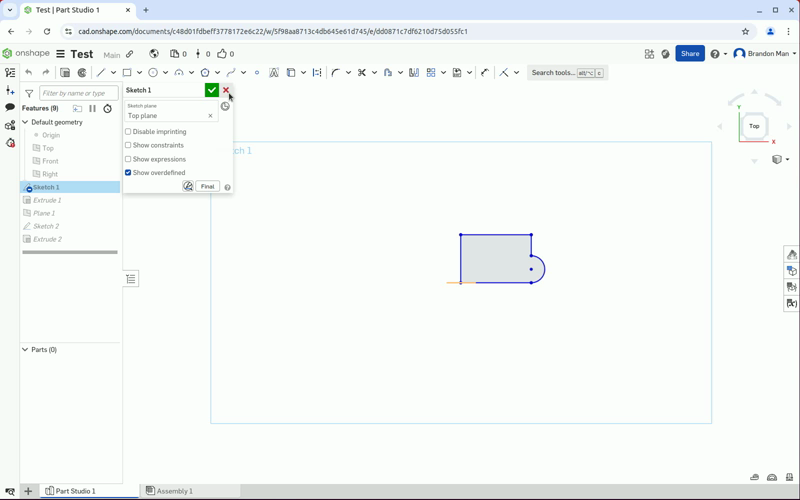
key(shift+s)
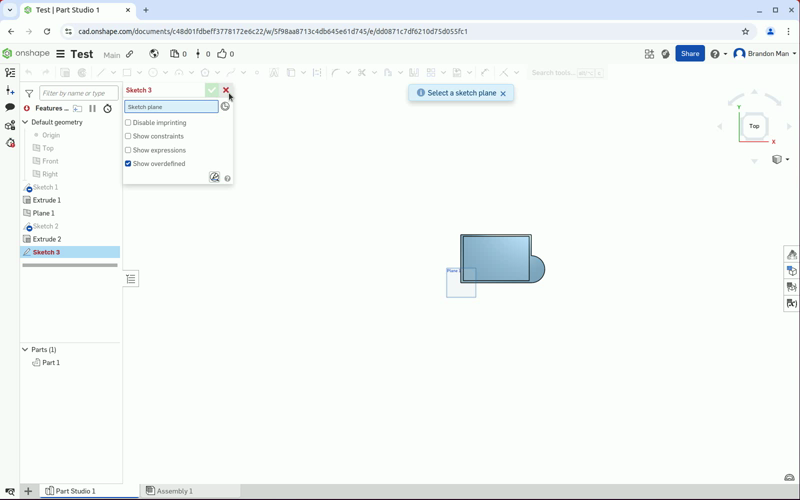
mouse_move(73, 215)
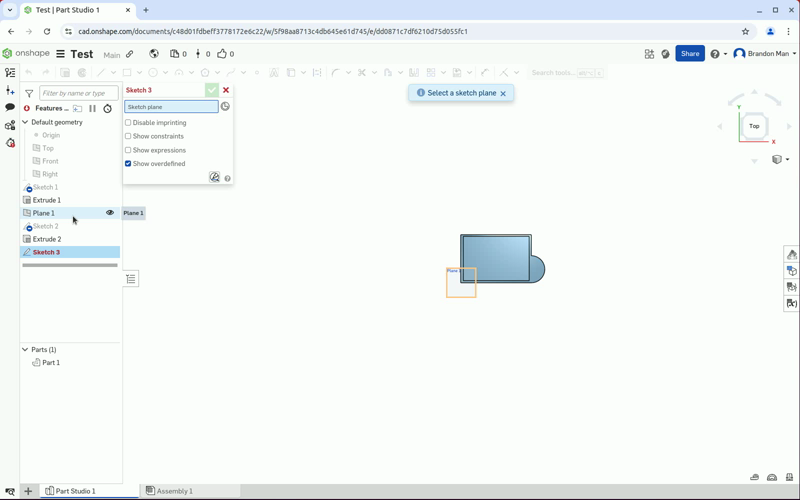
click(73, 215)
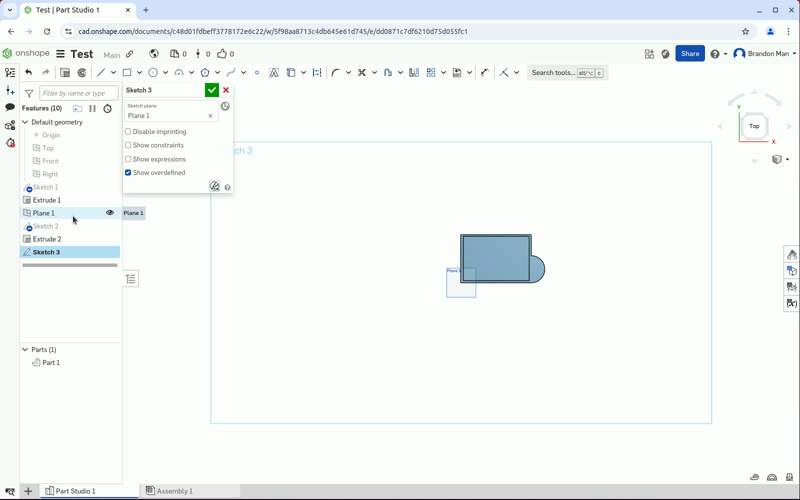
mouse_move(73, 352)
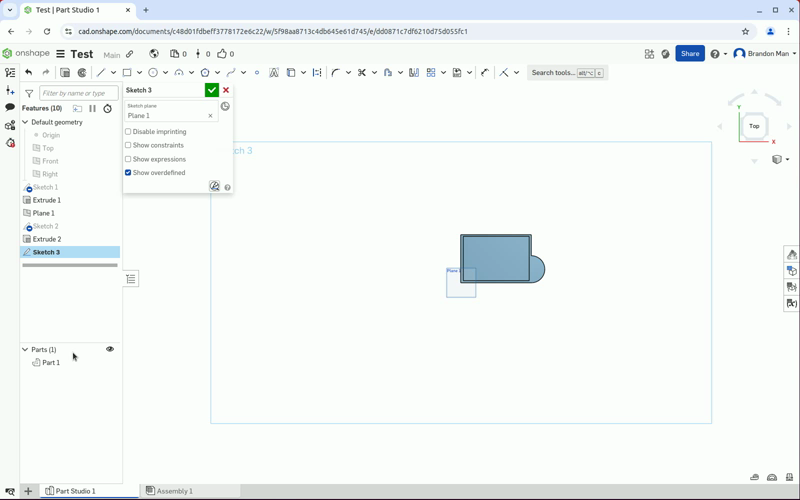
key(y)
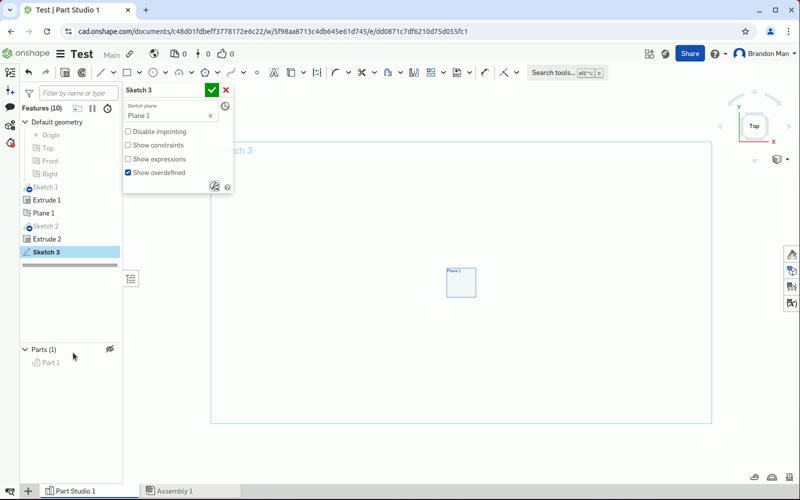
key(a)
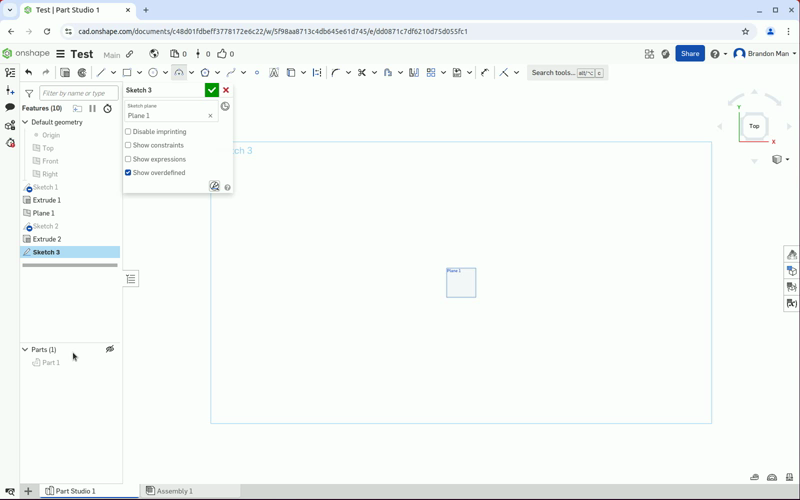
key_down(shift)
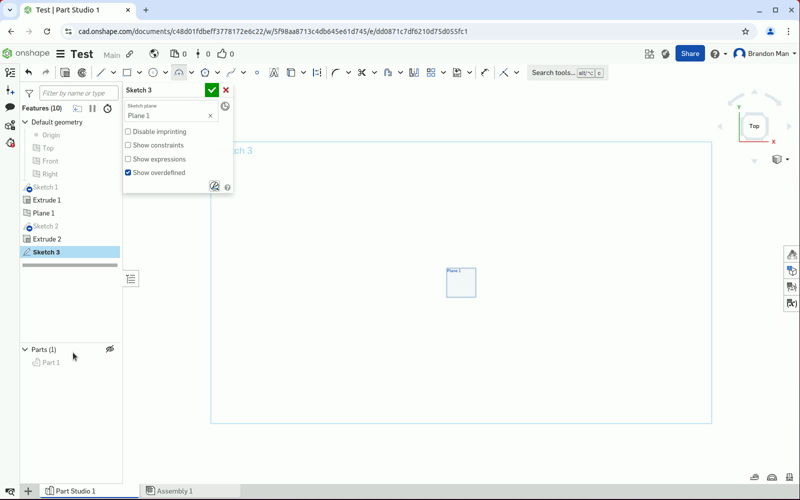
mouse_move(529, 280)
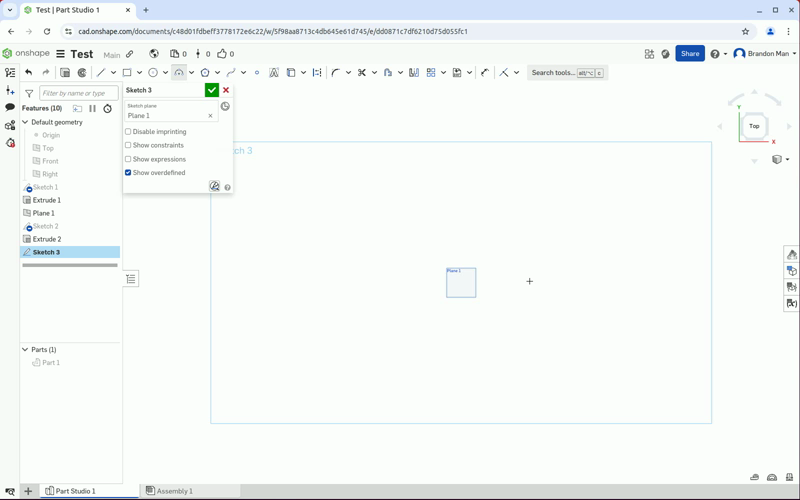
click(529, 280)
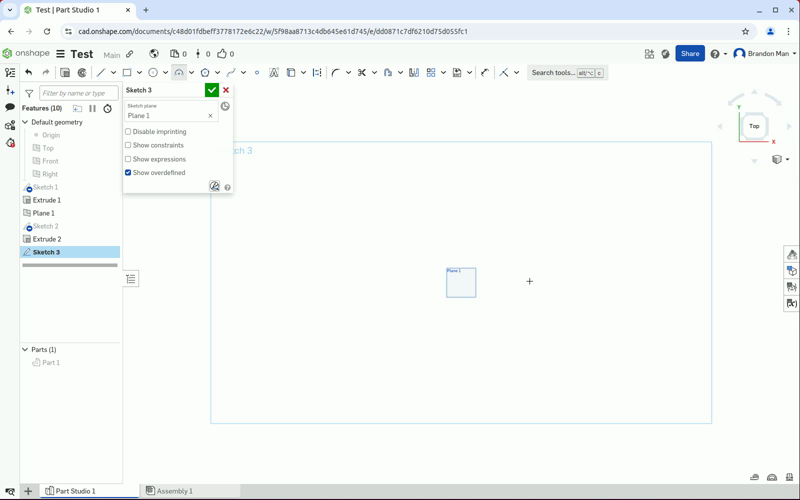
key_up(shift)
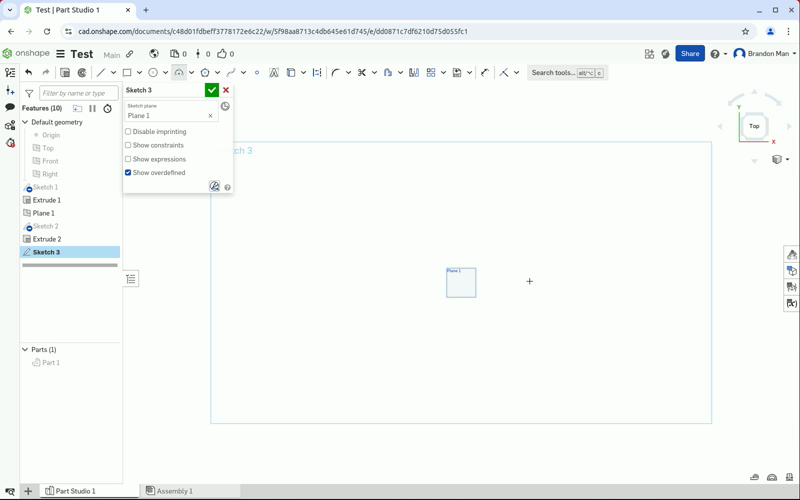
key_down(shift)
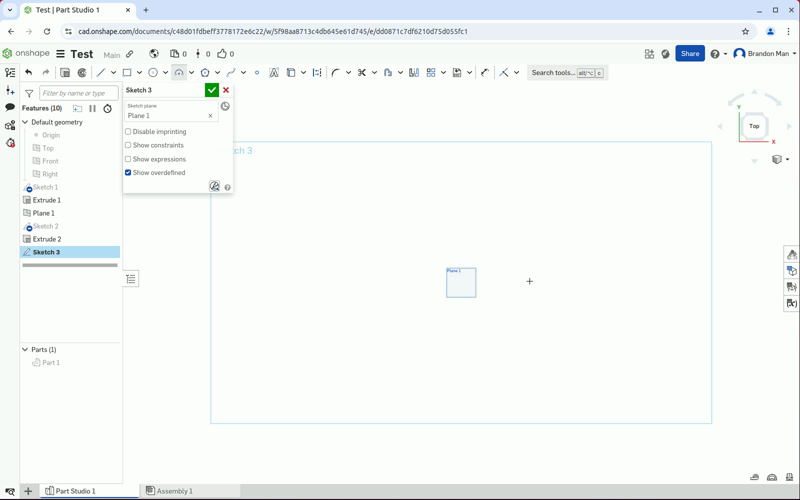
mouse_move(529, 257)
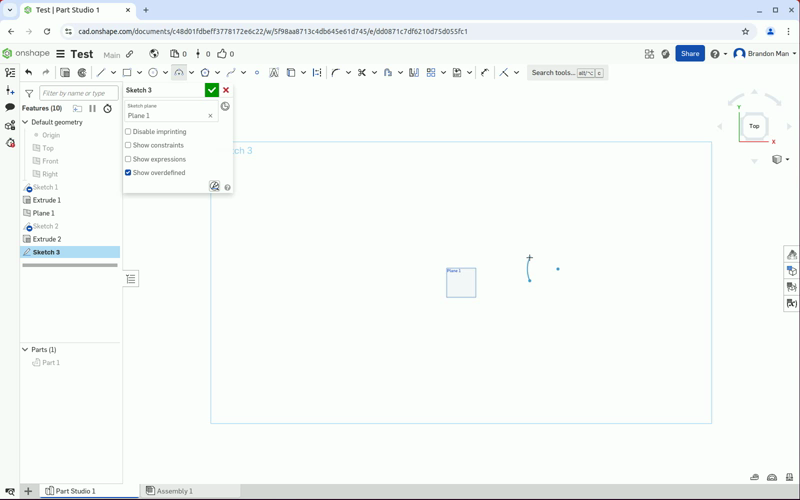
click(529, 257)
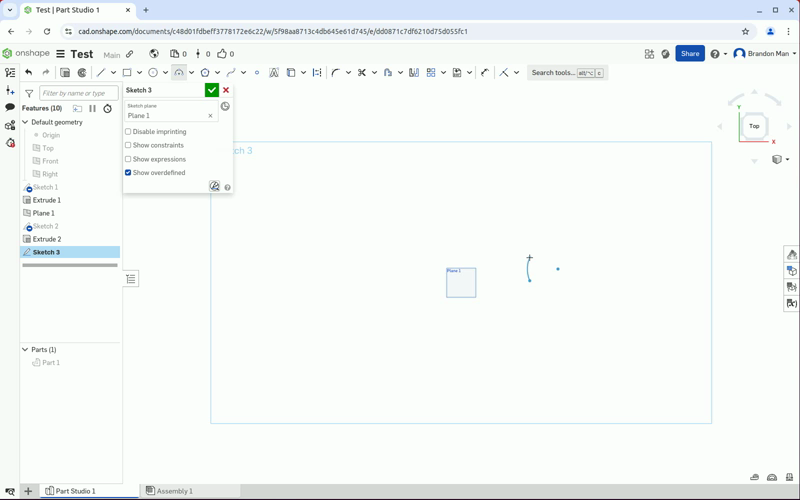
mouse_move(541, 268)
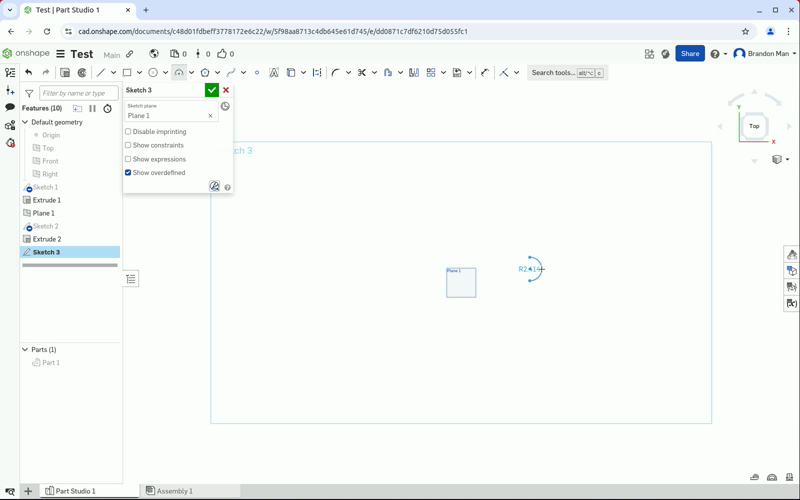
click(541, 268)
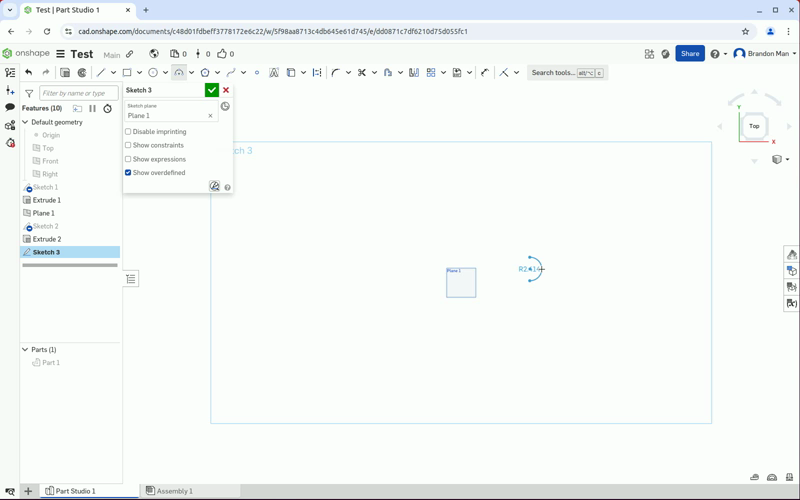
key_up(shift)
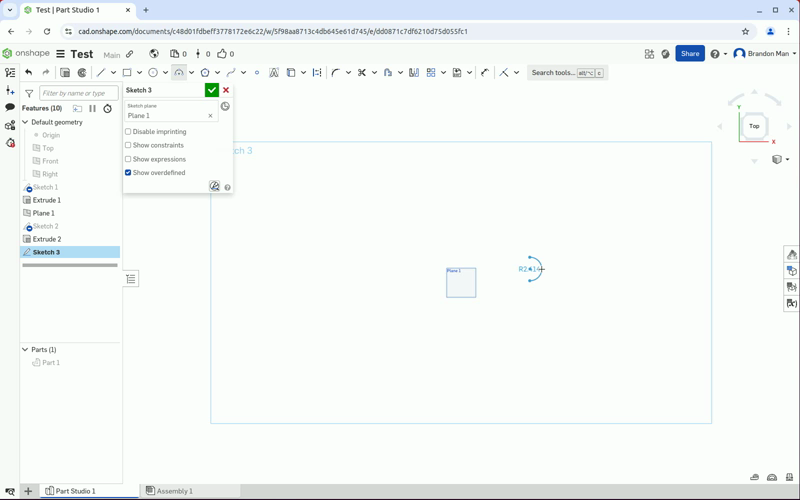
key(esc)
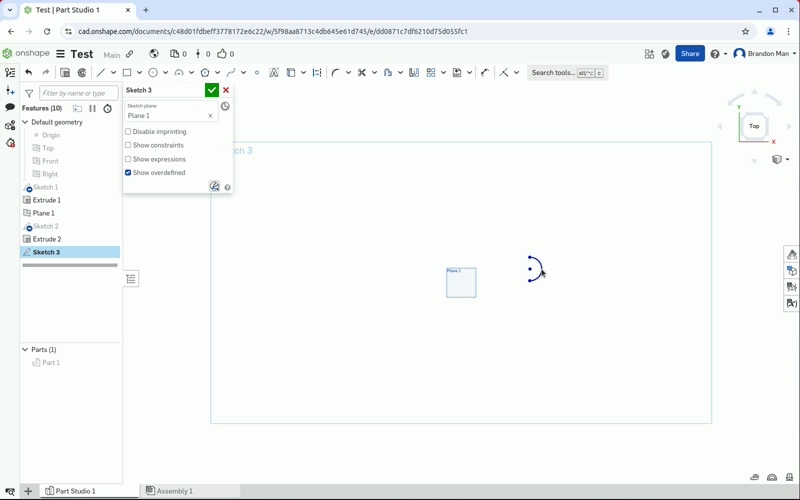
key(l)
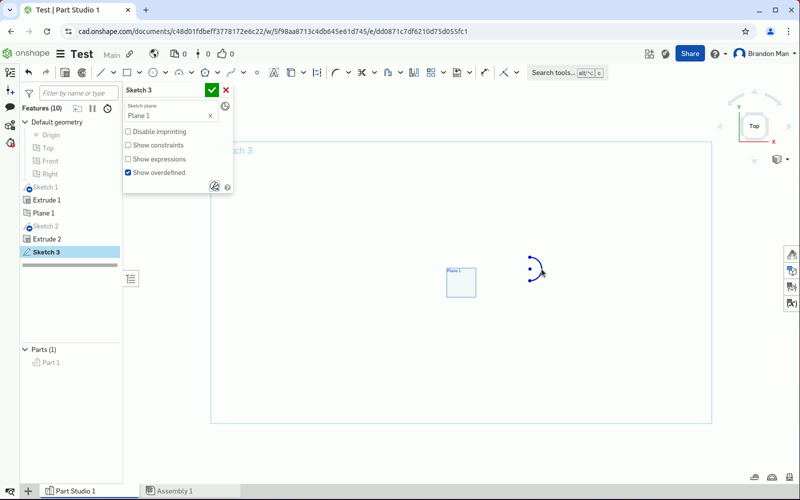
mouse_move(529, 257)
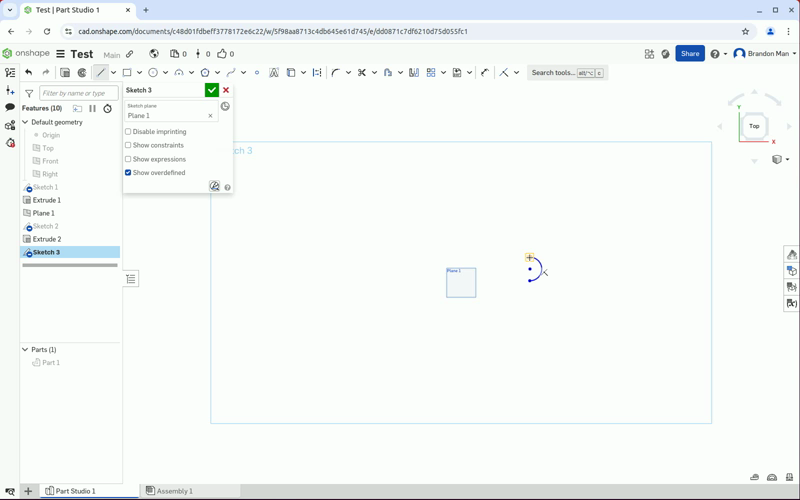
click(529, 257)
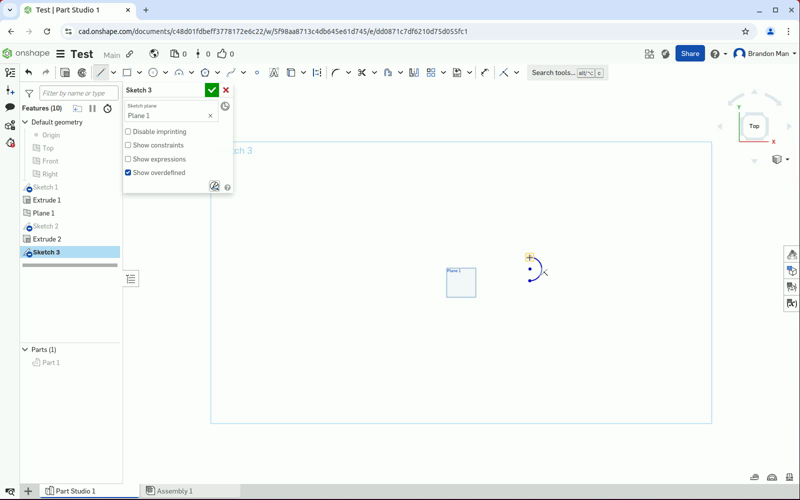
mouse_move(559, 257)
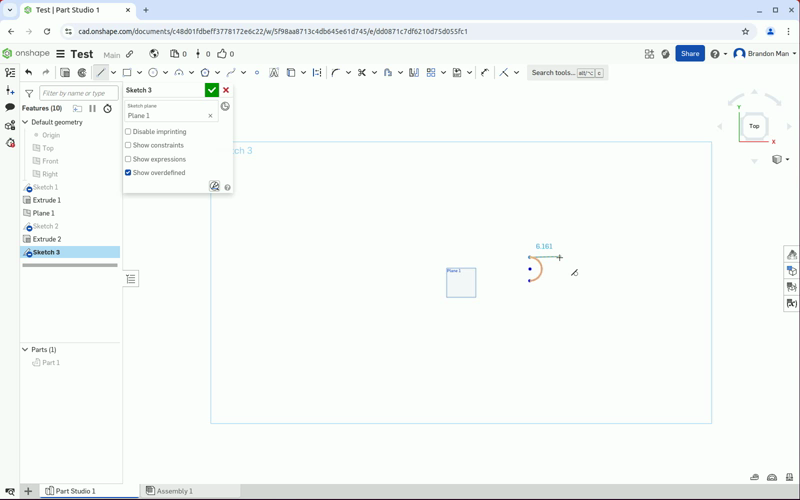
key_down(shift)
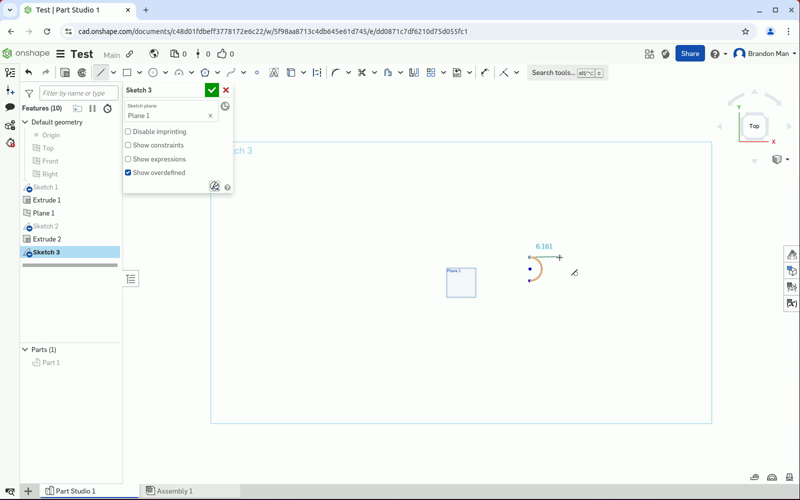
mouse_move(529, 280)
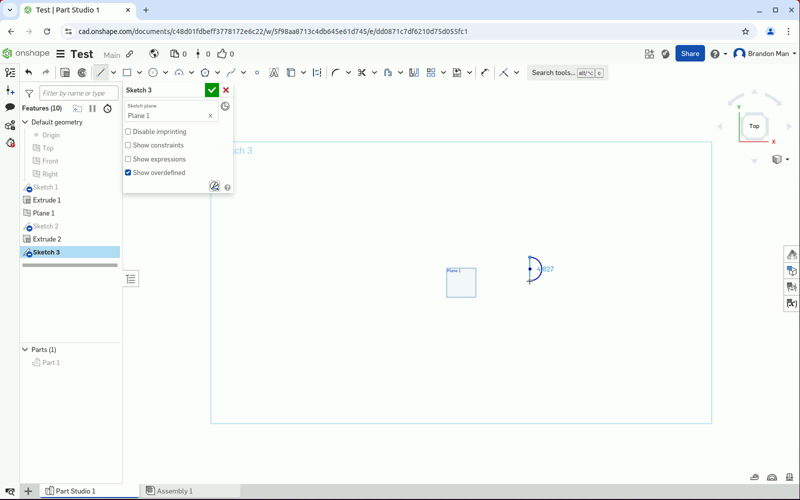
key_up(shift)
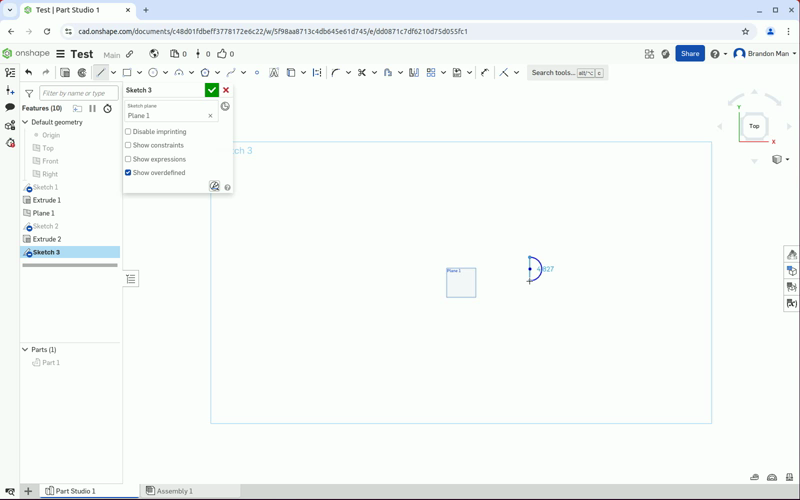
click(529, 280)
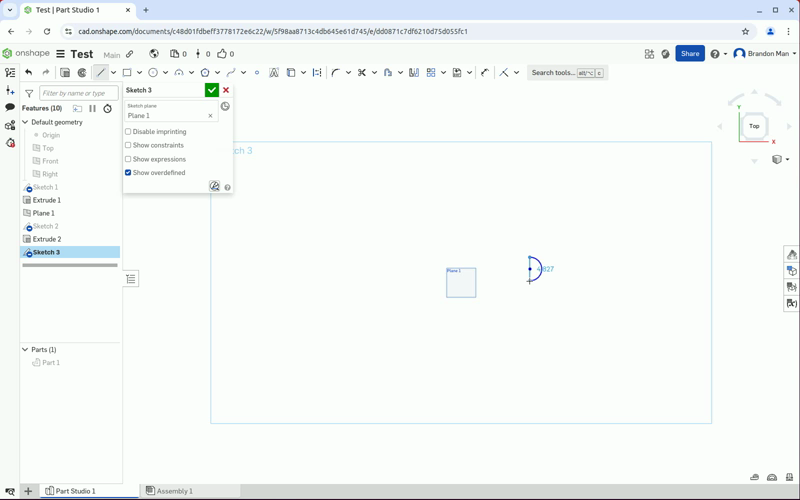
key(esc)
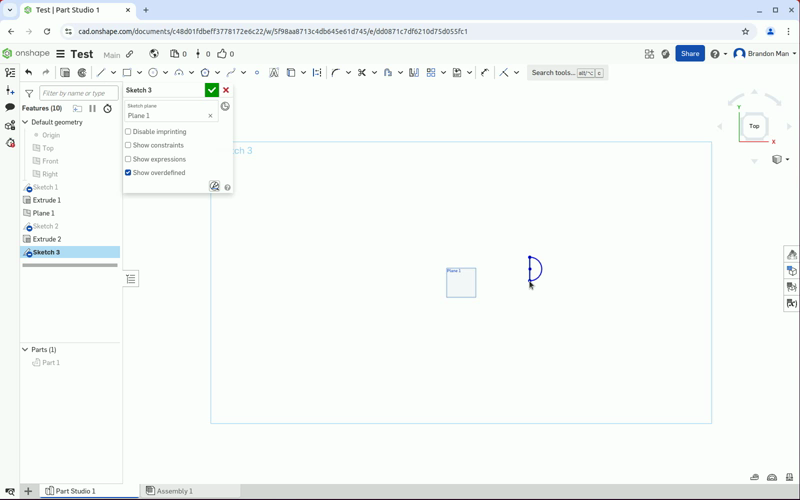
mouse_move(531, 274)
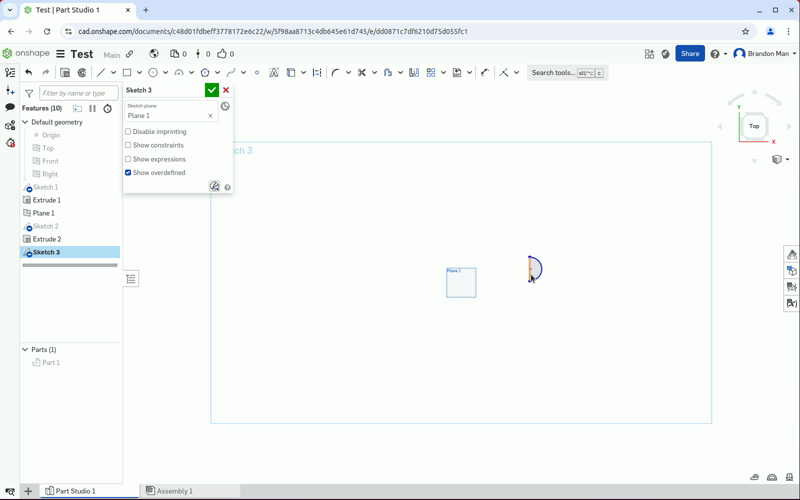
scroll(6)
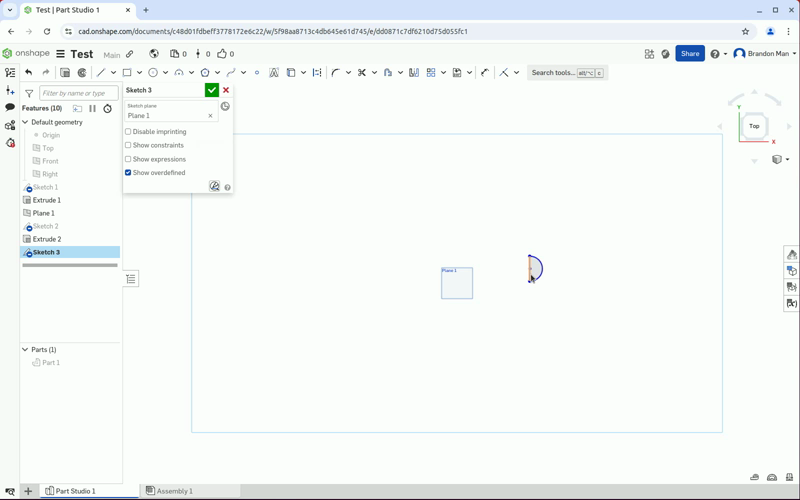
scroll(6)
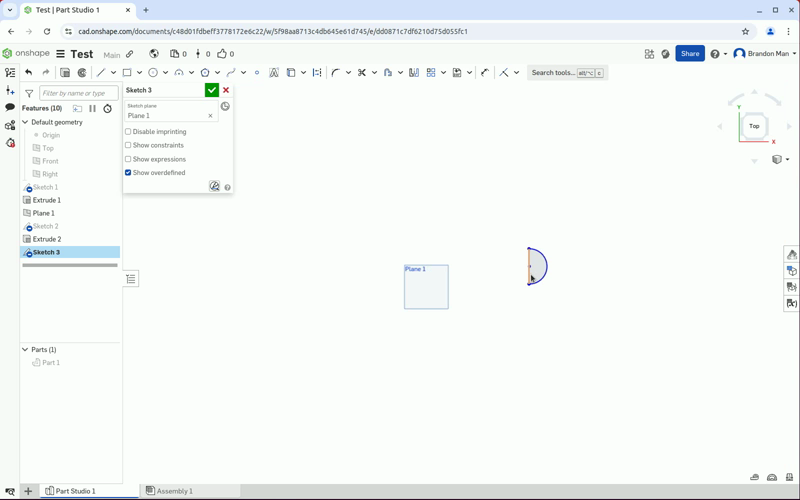
scroll(6)
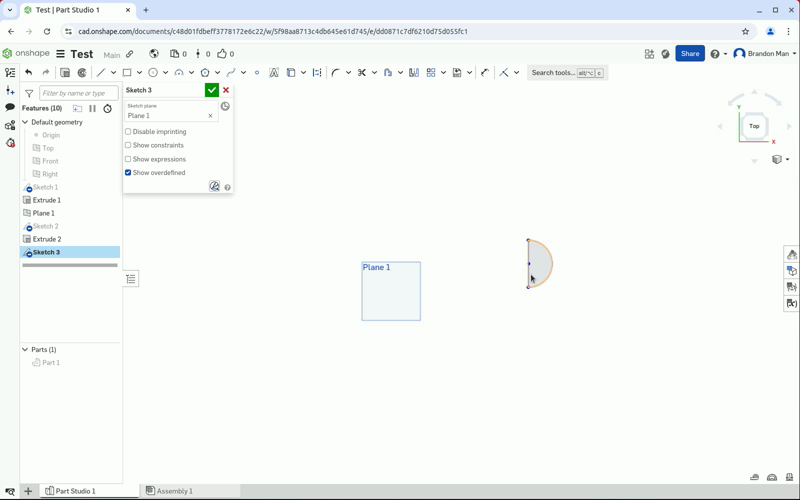
scroll(6)
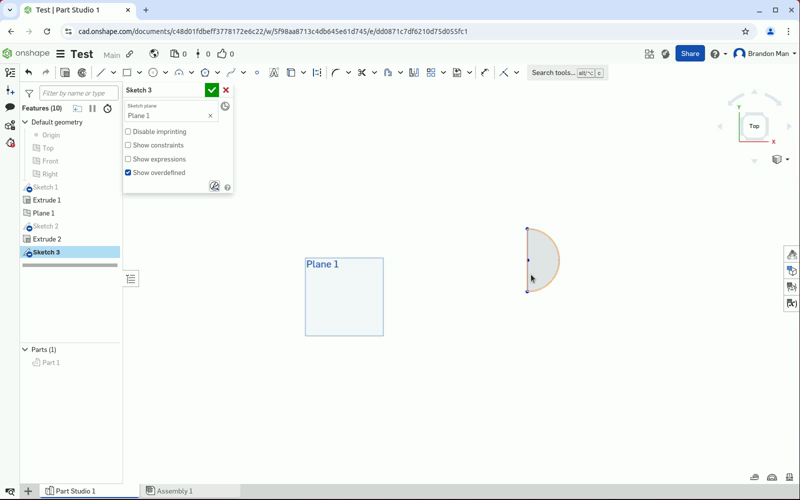
scroll(6)
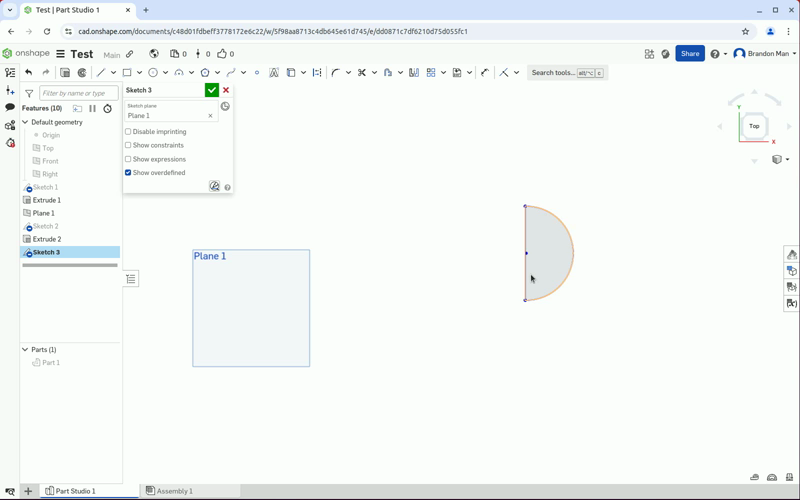
scroll(6)
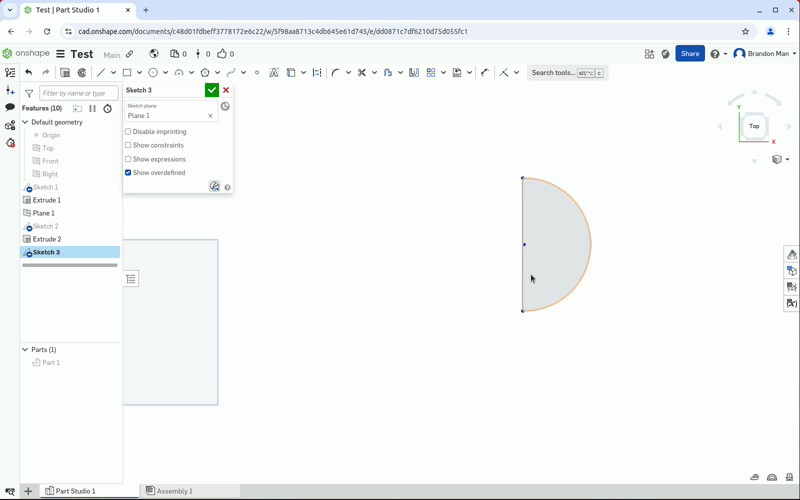
scroll(6)
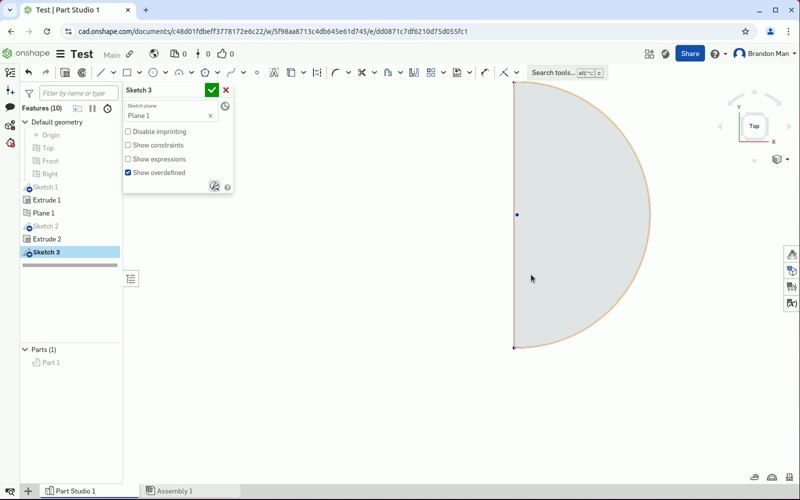
click(531, 274)
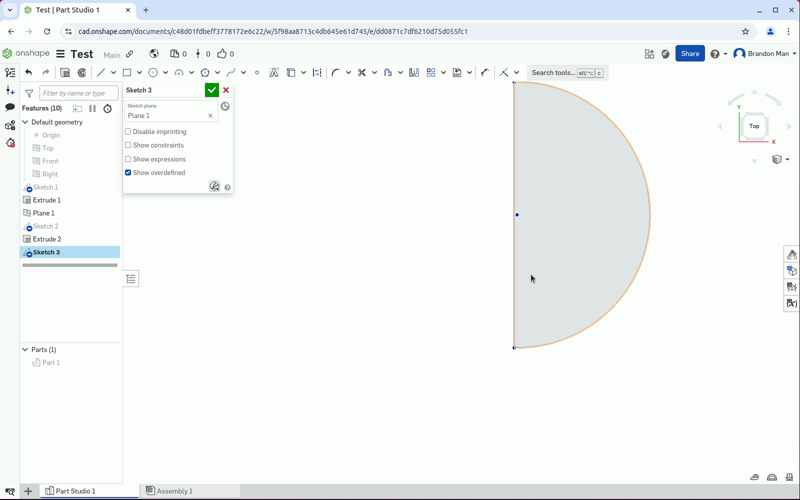
scroll(-6)
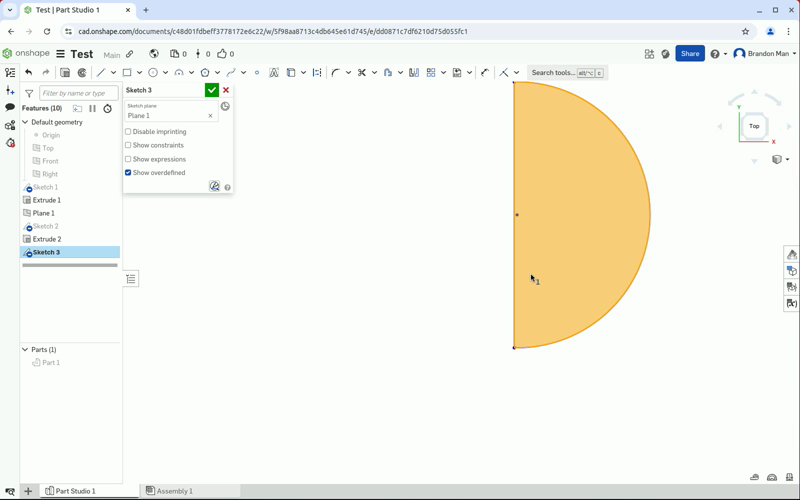
scroll(-6)
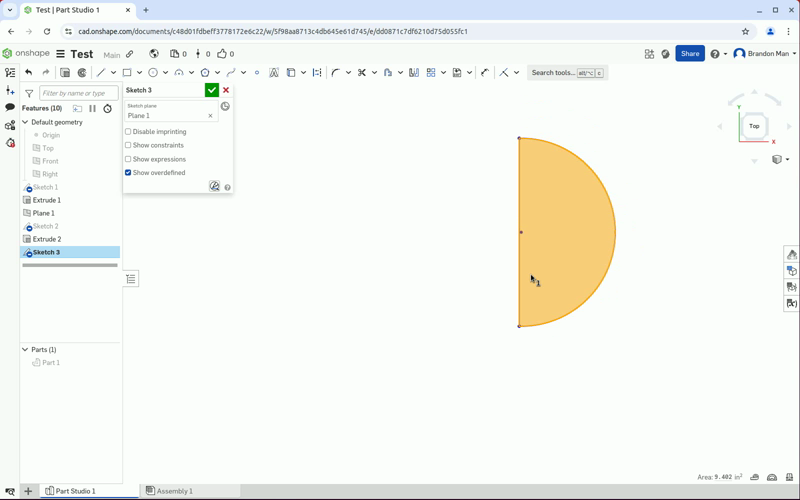
scroll(-6)
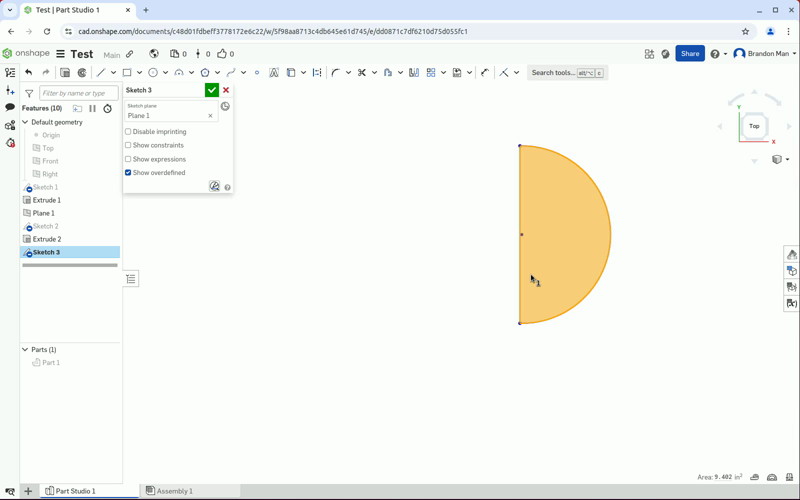
scroll(-6)
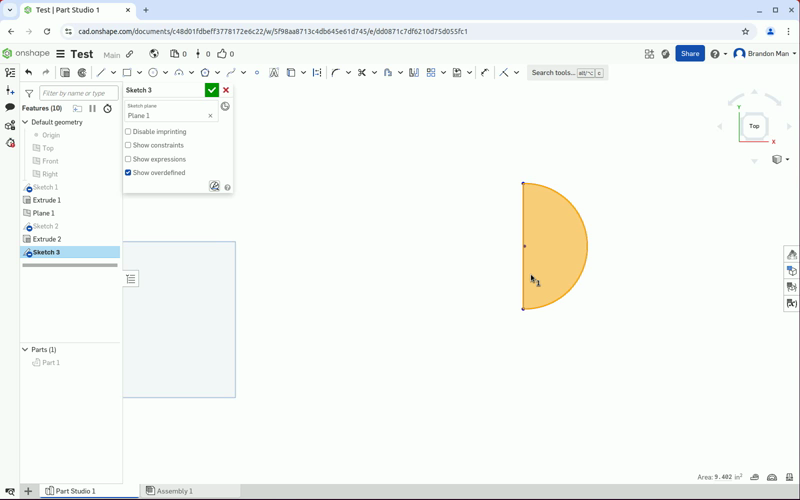
scroll(-6)
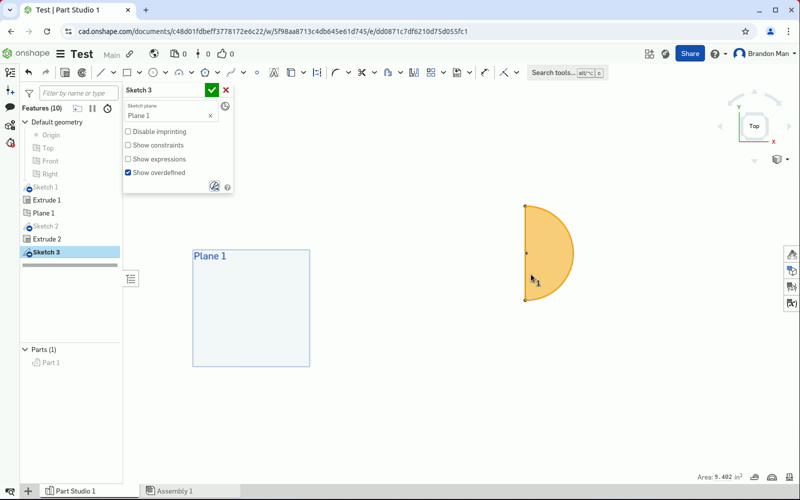
scroll(-6)
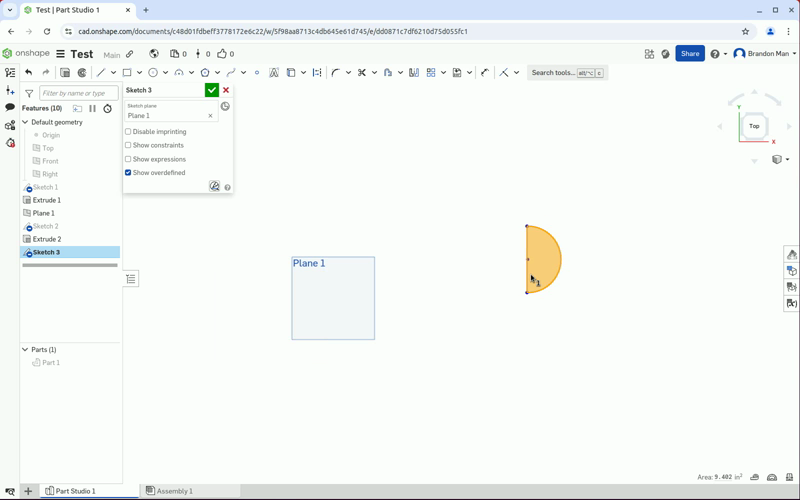
scroll(-6)
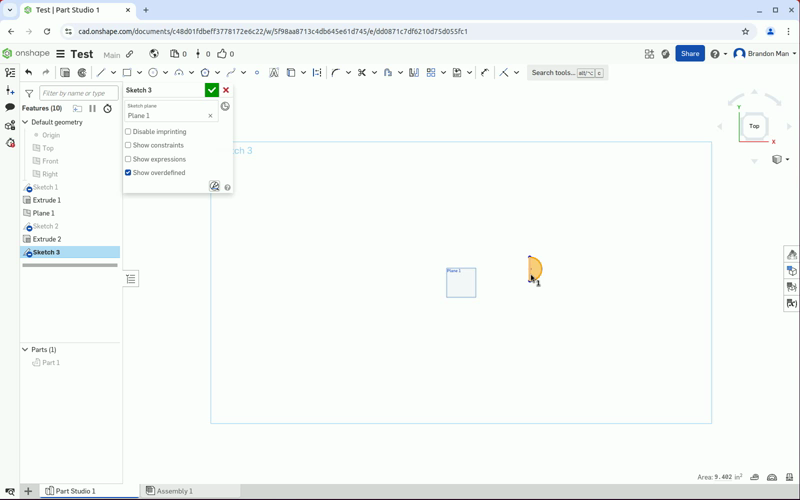
mouse_move(73, 352)
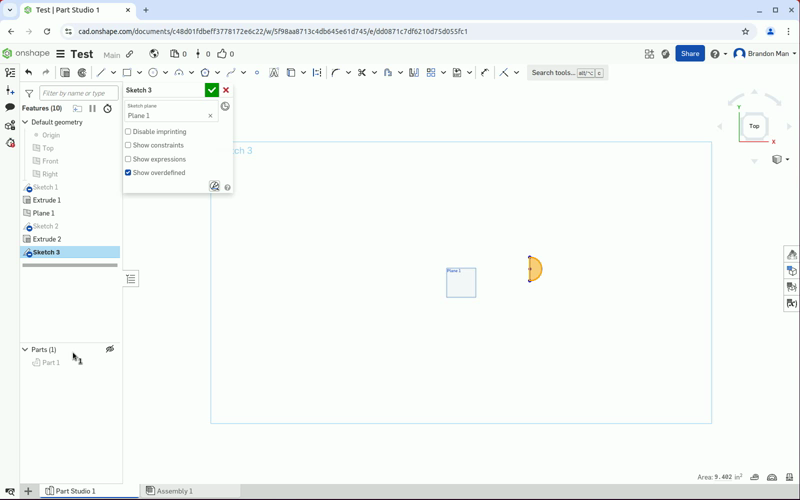
key(shift+y)
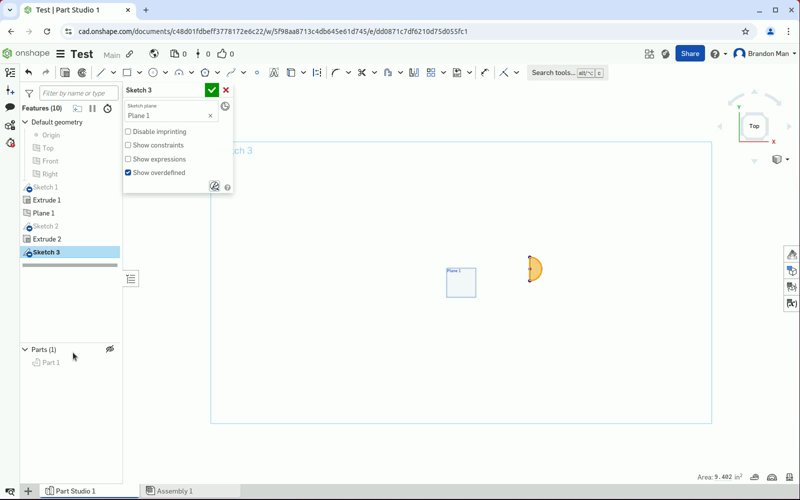
key(shift+e)
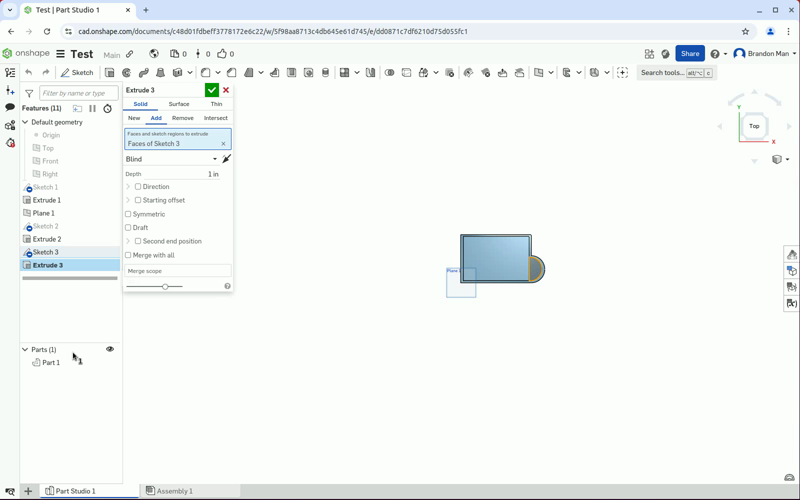
mouse_move(143, 106)
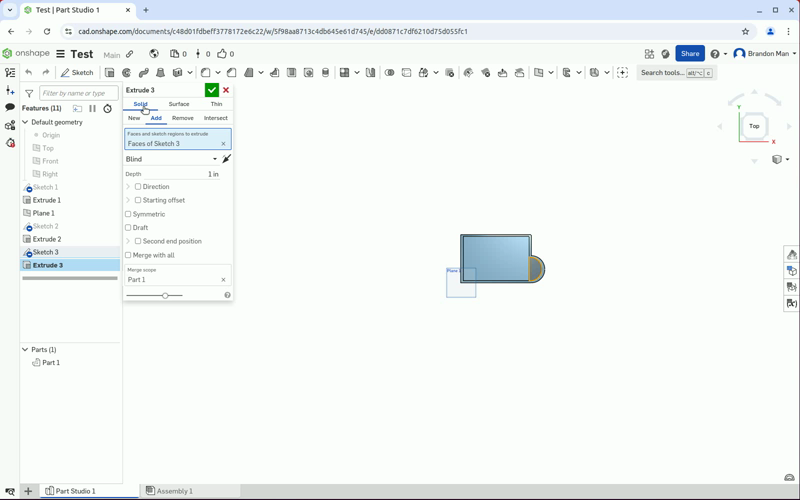
click(143, 106)
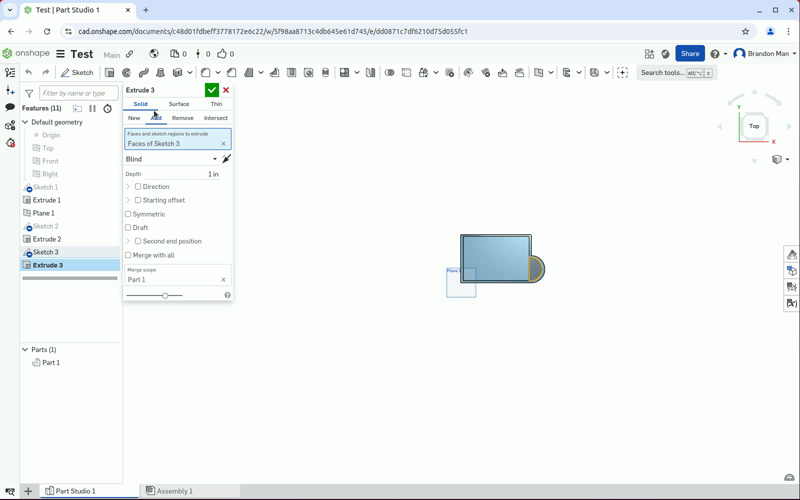
mouse_move(186, 120)
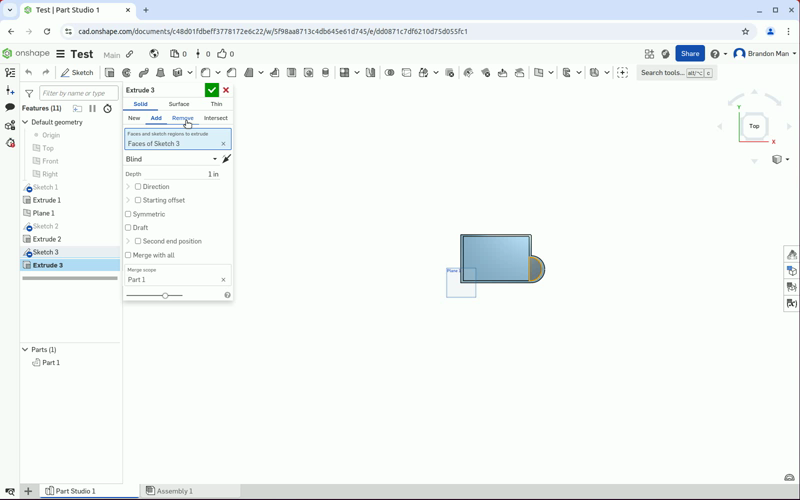
click(186, 120)
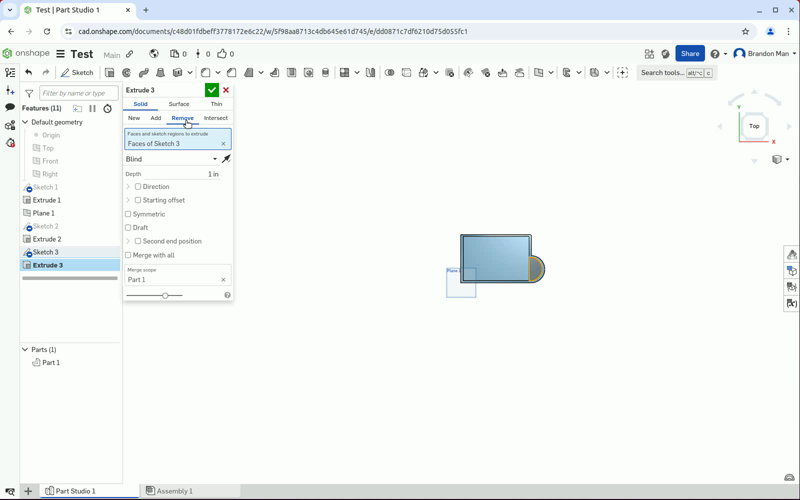
key(tab, 4)
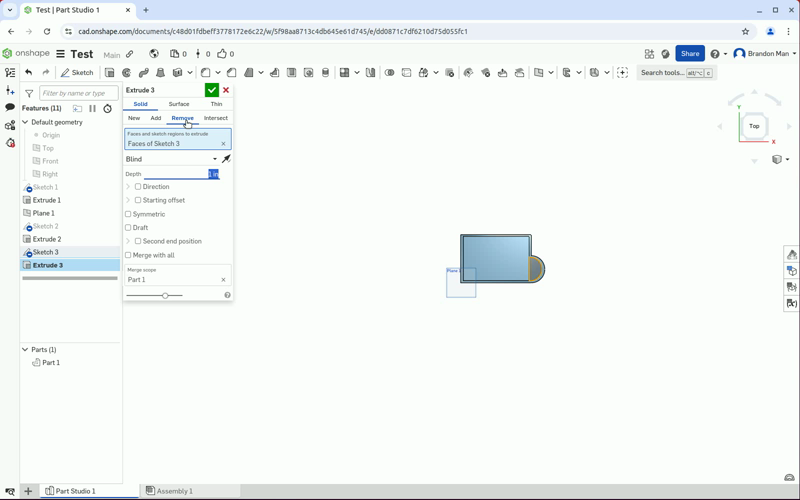
text(22.386)
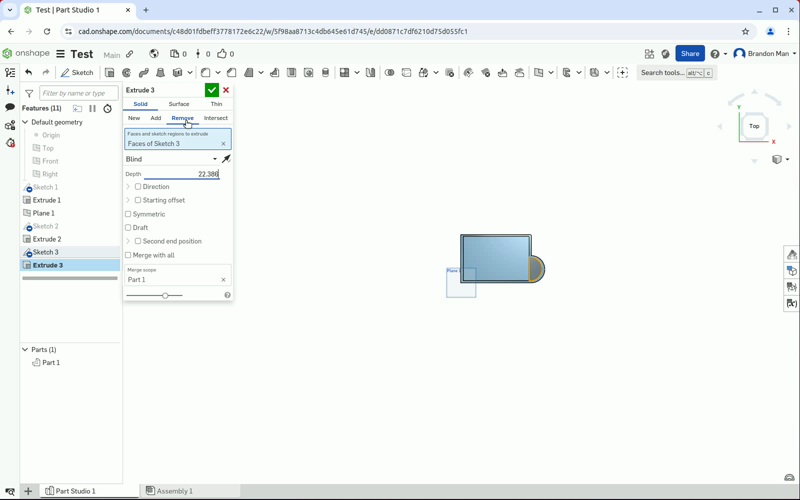
key(tab, 6)
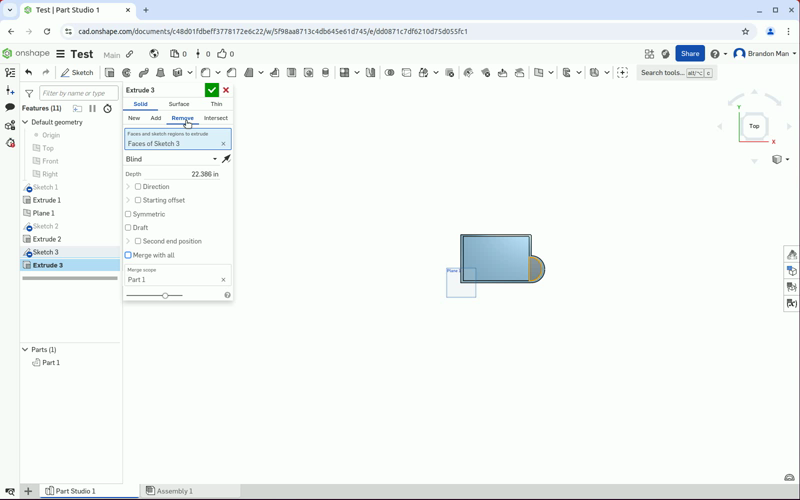
key(space)
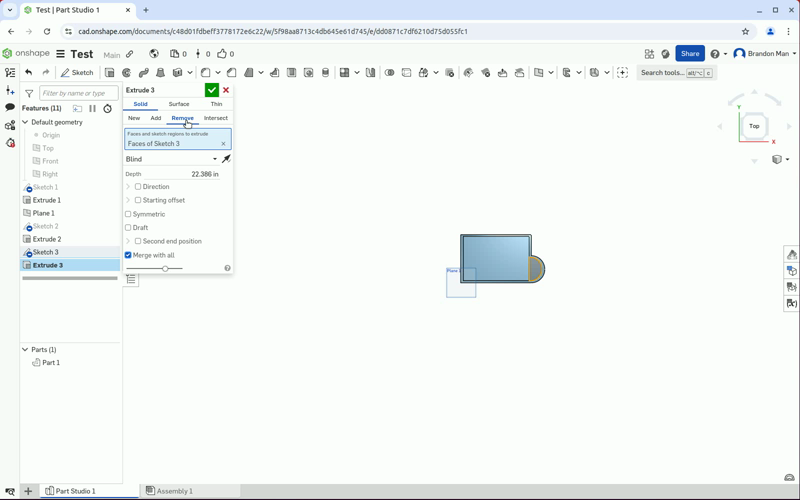
key(enter)
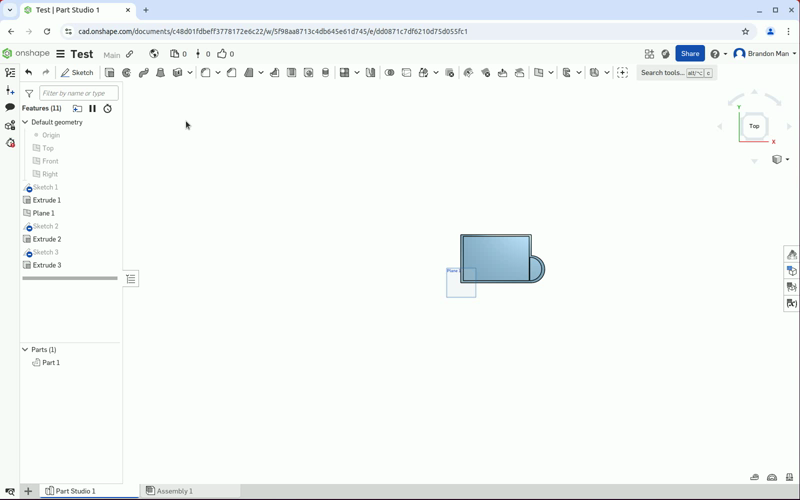
key(shift+h)
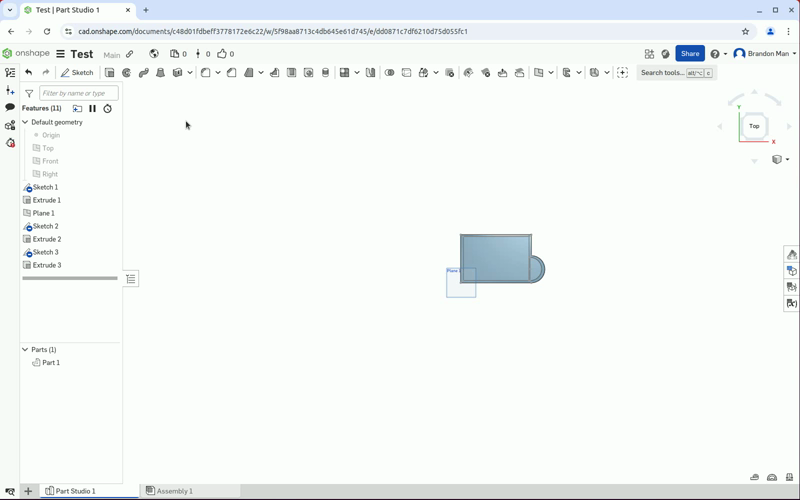
key(shift+h)
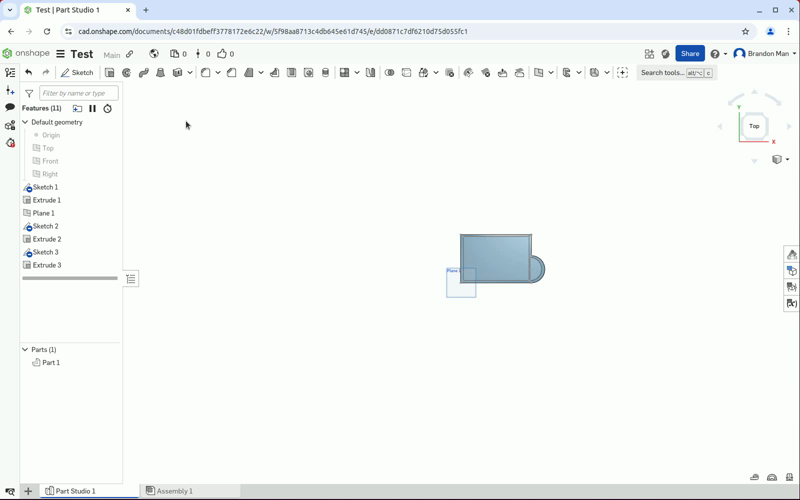
key(shift+7)
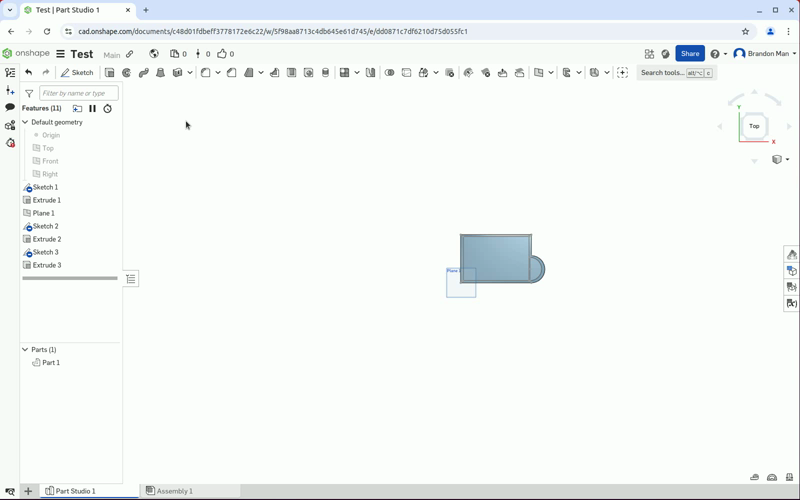
key(up, 3)
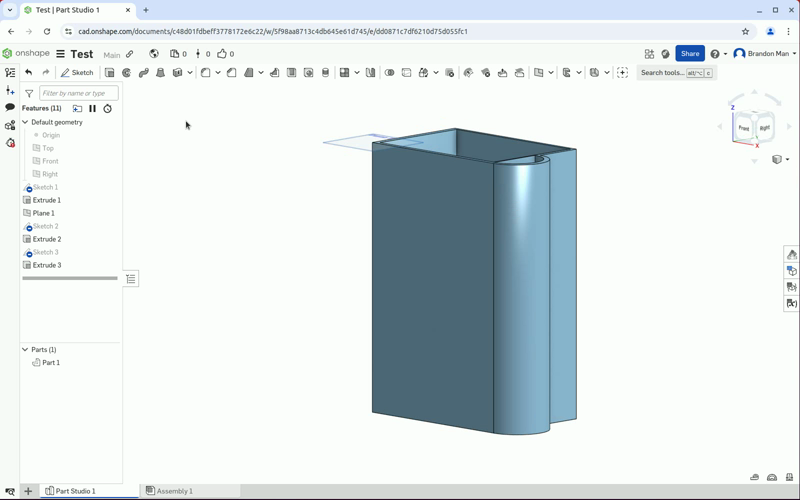
key(left, 3)
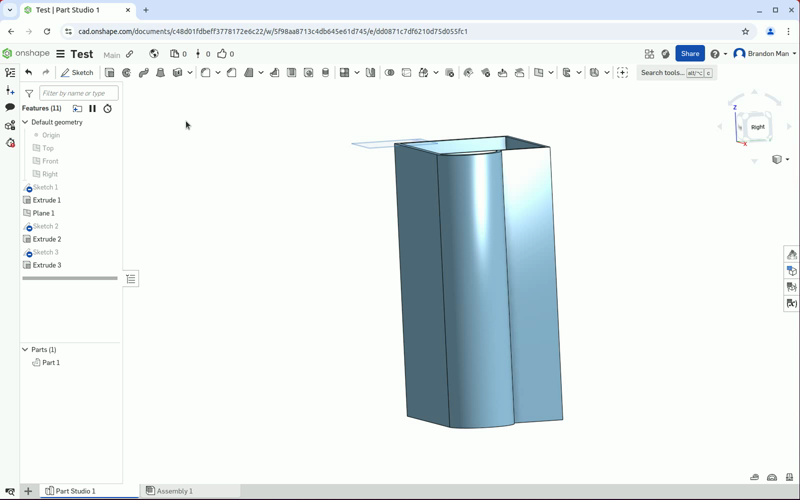
key(right, 3)
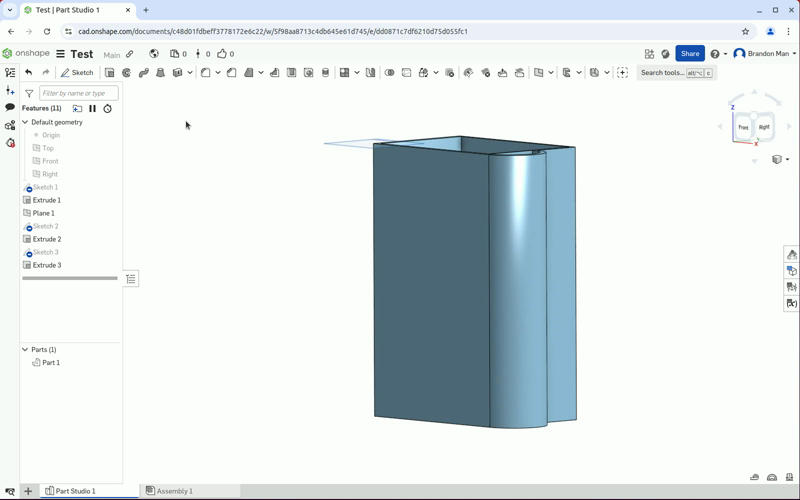
key(down, 3)
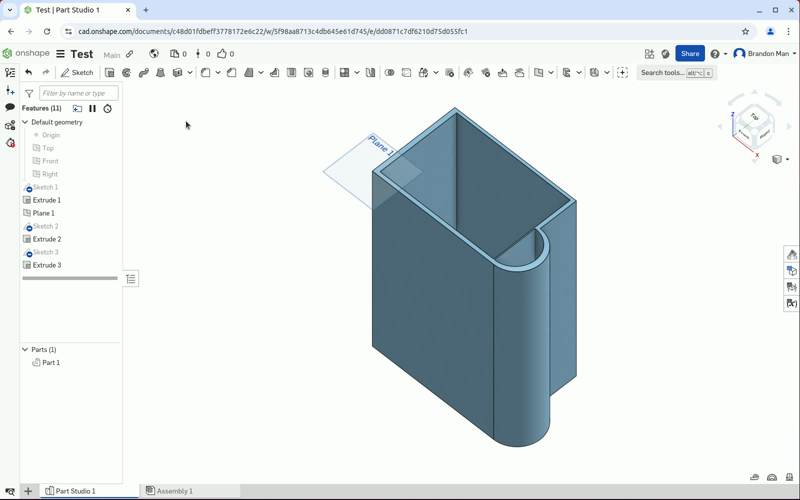
mouse_move(73, 189)
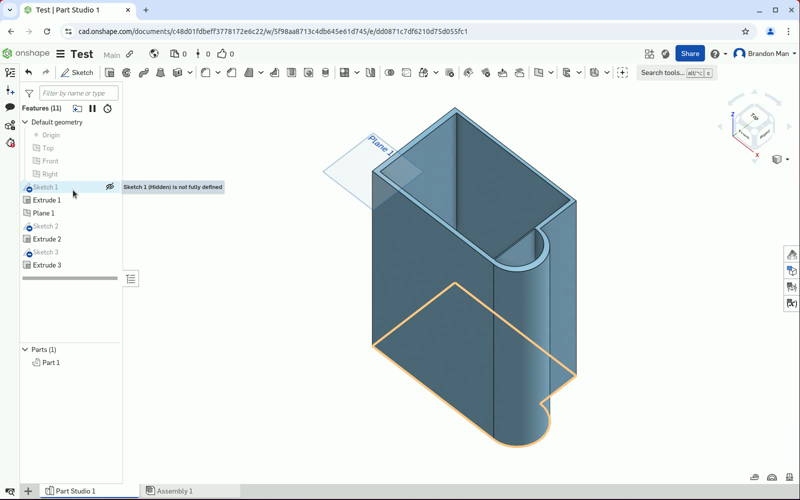
click(73, 189)